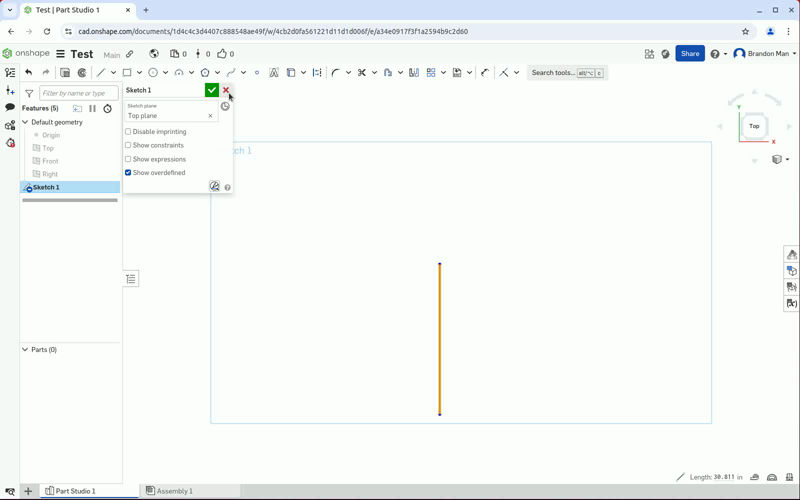
key(shift+h)
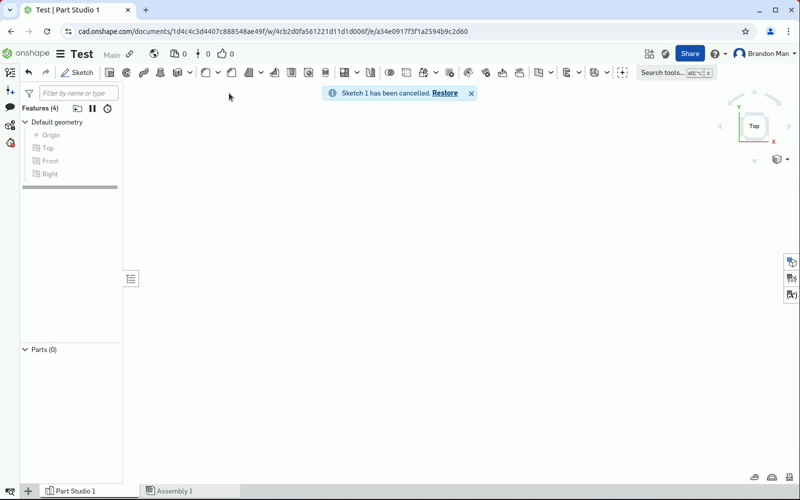
mouse_move(73, 352)
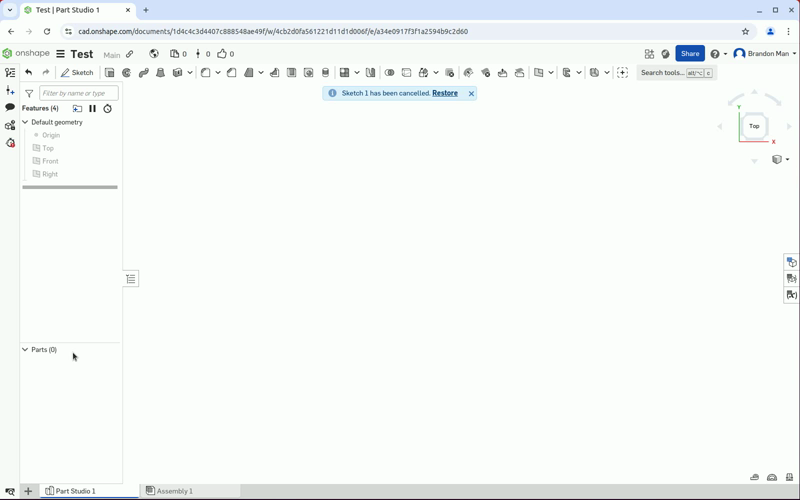
key(y)
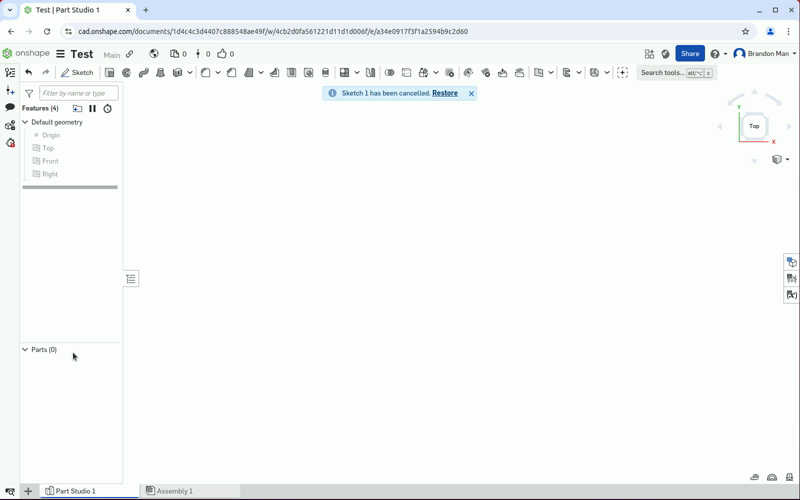
key(shift+p)
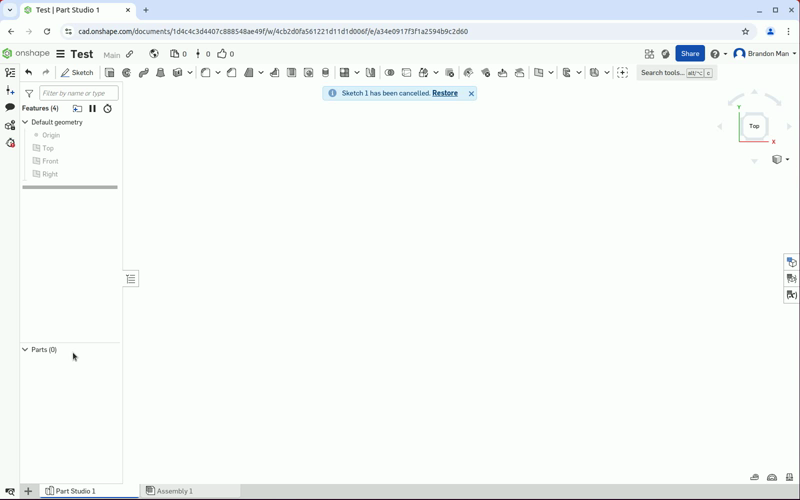
key(space)
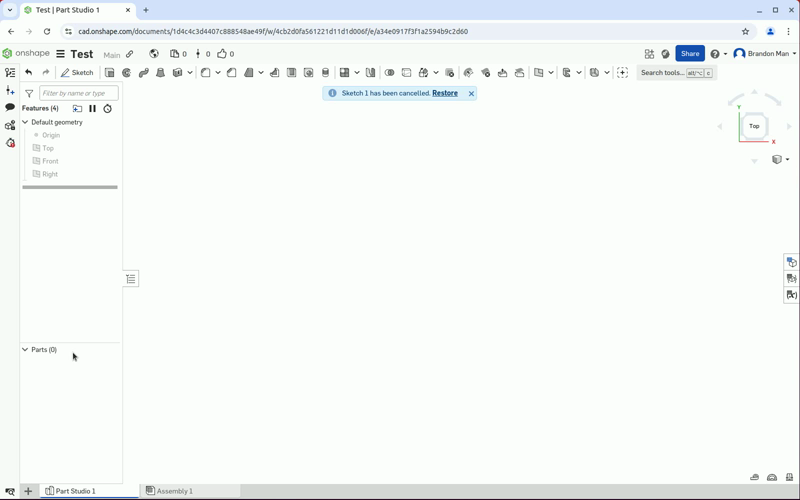
key_down(shift)
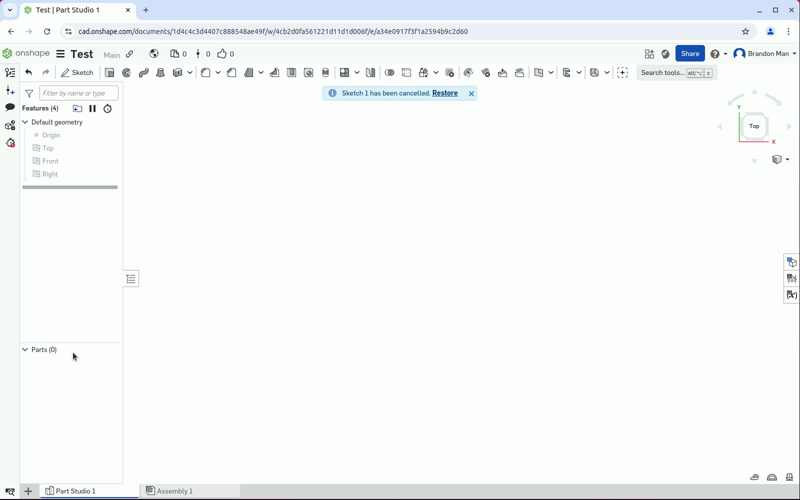
key(up)
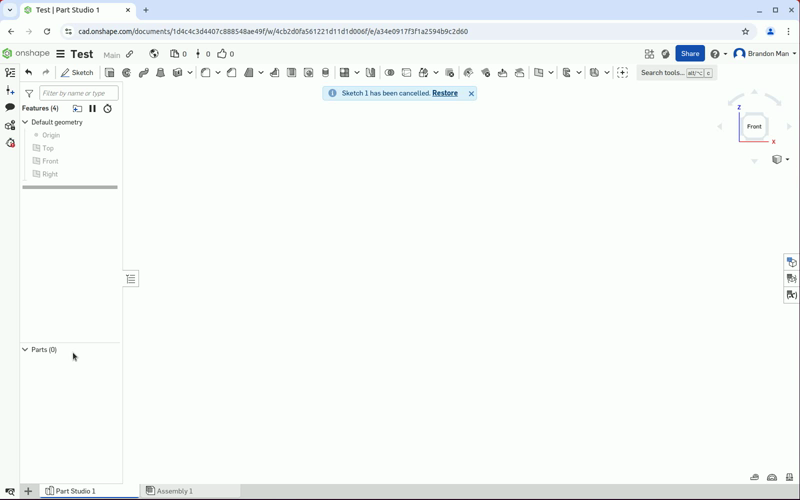
key_up(shift)
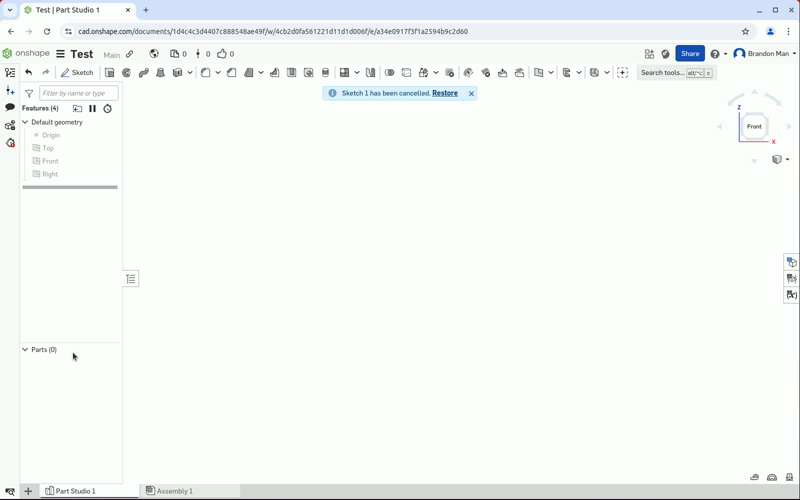
mouse_move(73, 352)
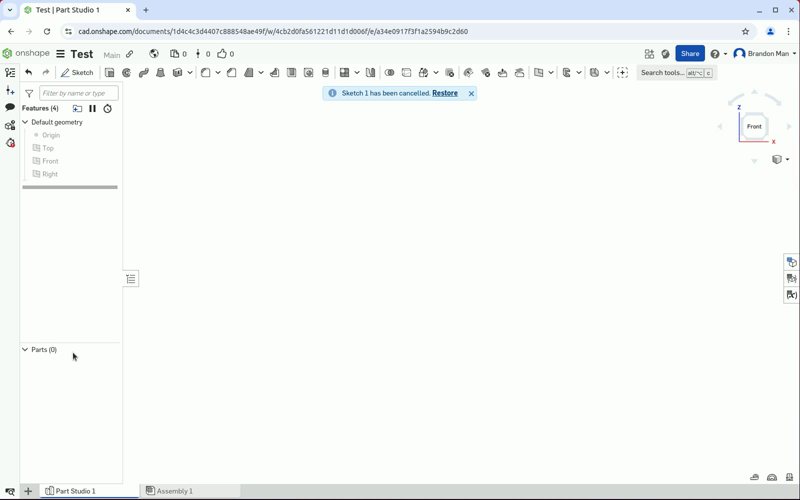
key(shift+y)
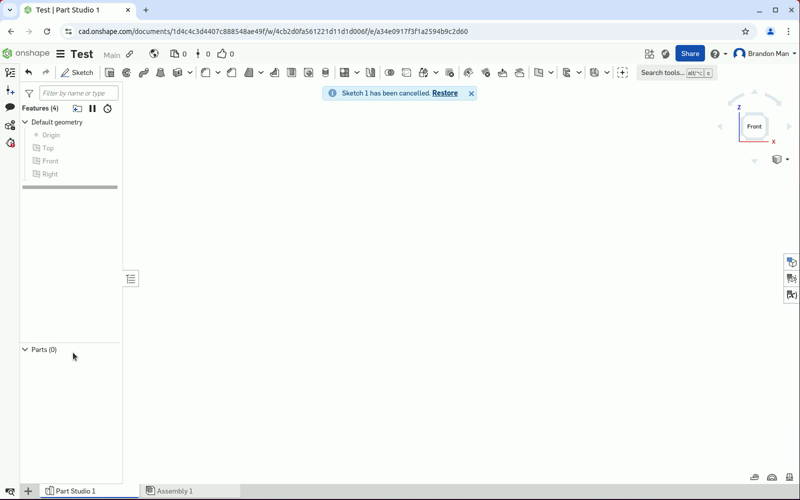
key(shift+s)
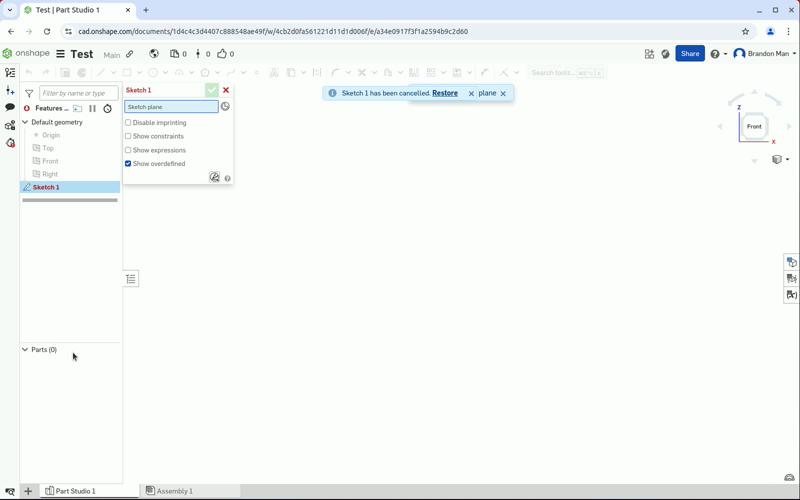
mouse_move(73, 163)
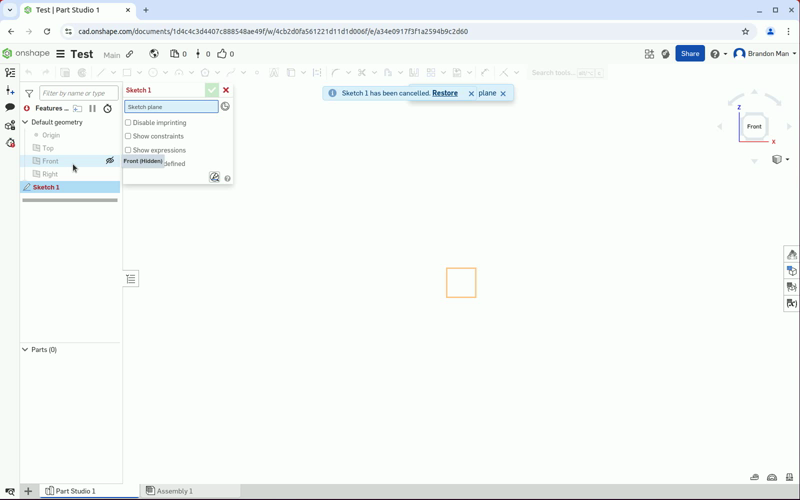
click(73, 163)
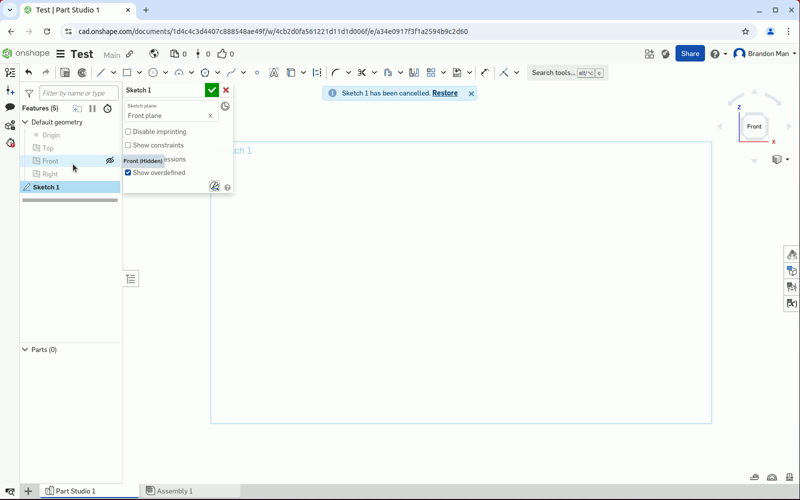
mouse_move(73, 352)
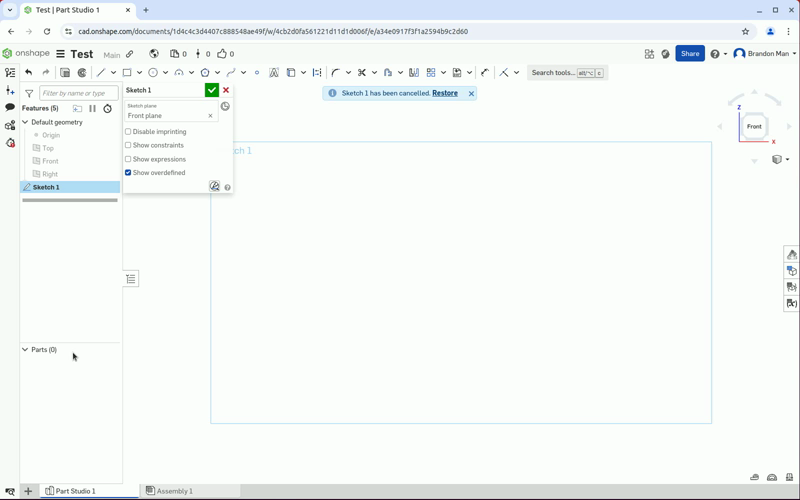
key(y)
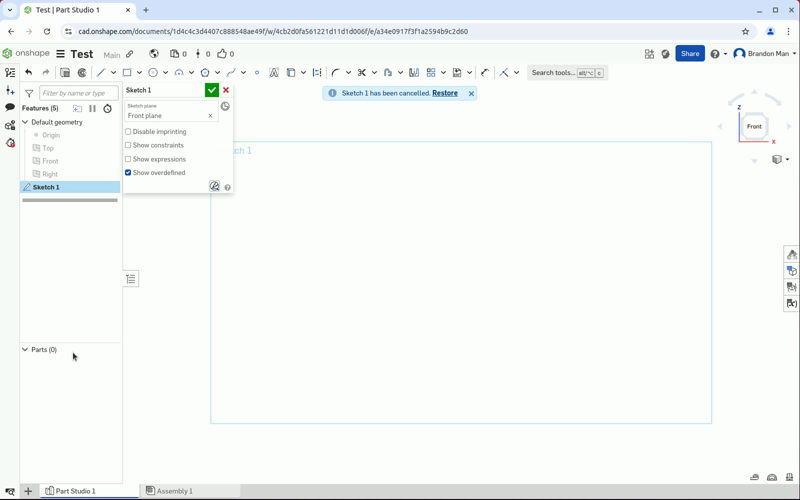
key(l)
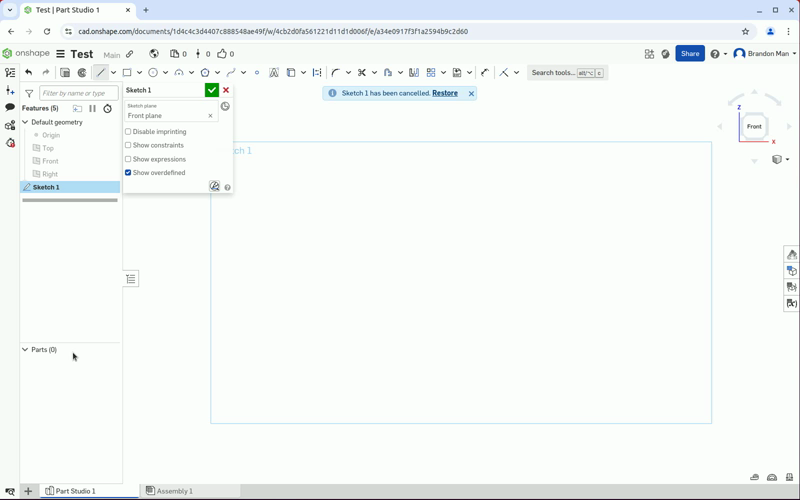
key_down(shift)
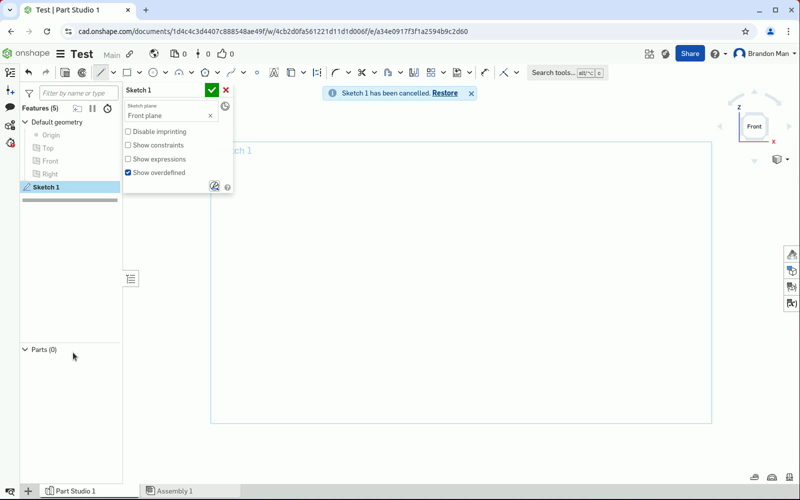
mouse_move(348, 271)
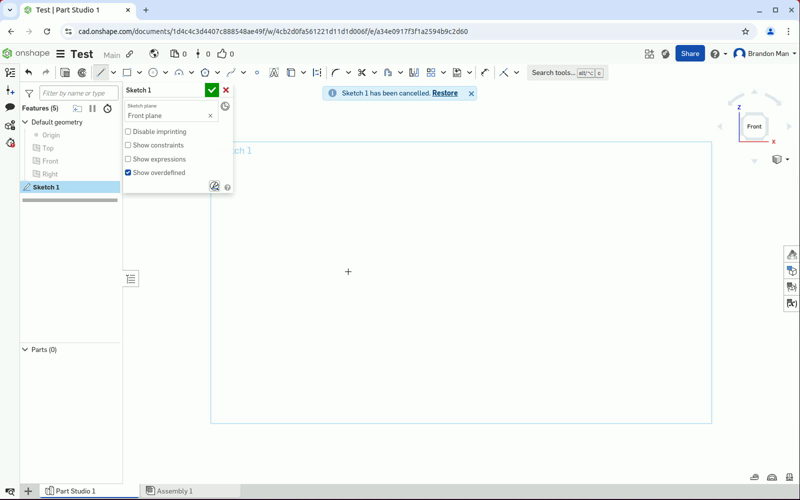
click(348, 271)
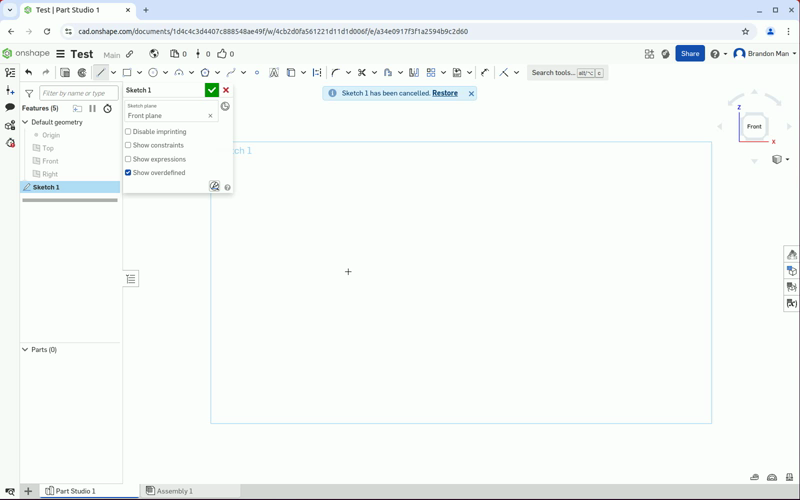
key_up(shift)
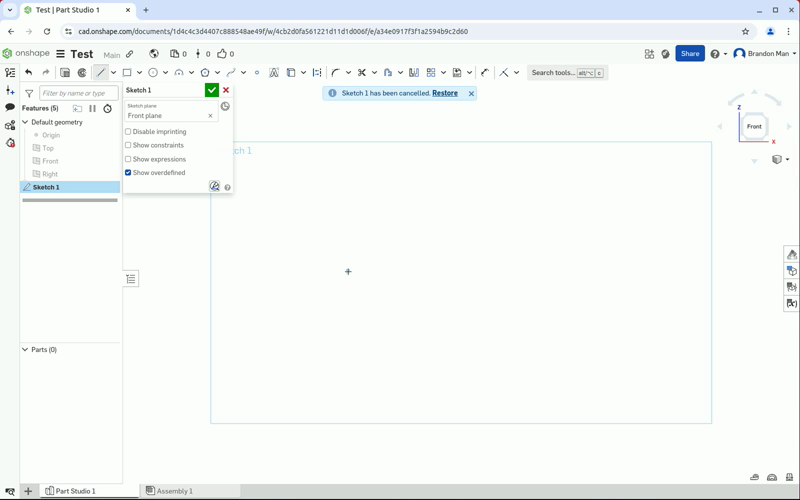
key_down(shift)
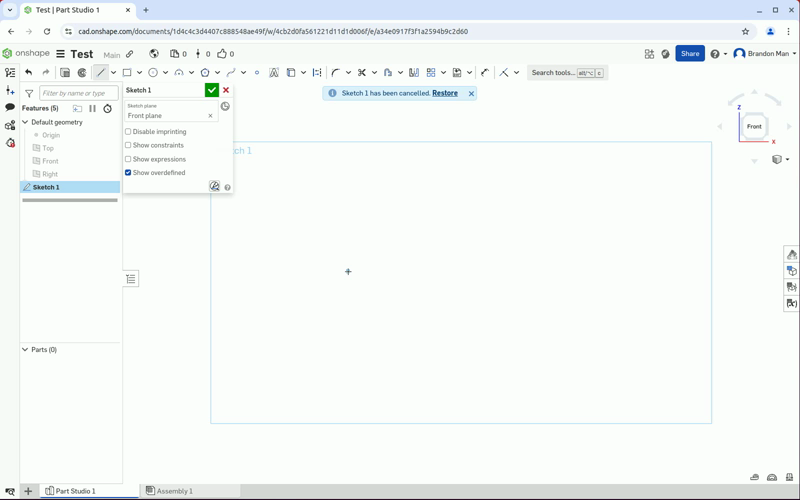
mouse_move(460, 271)
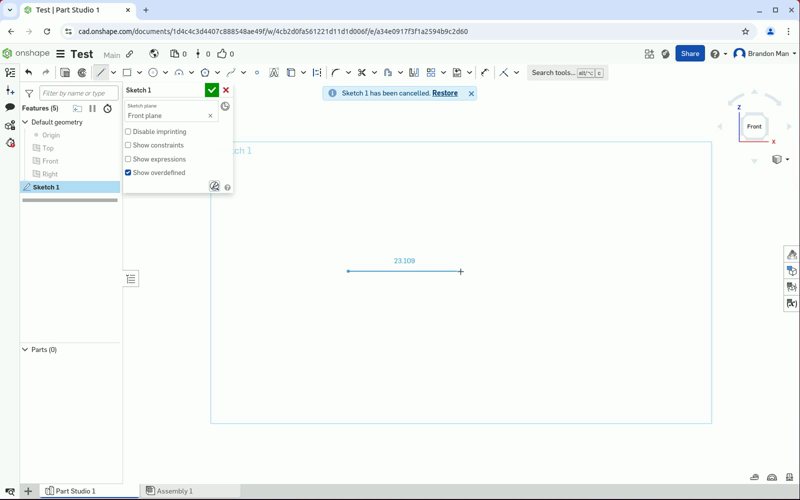
click(460, 271)
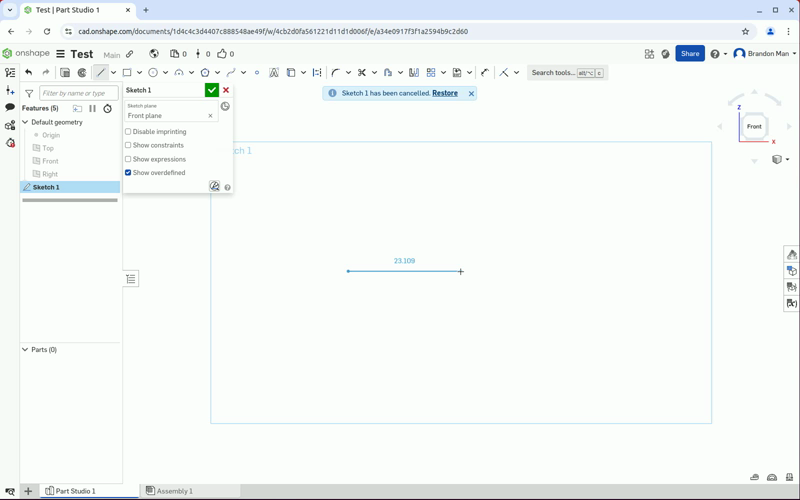
key_up(shift)
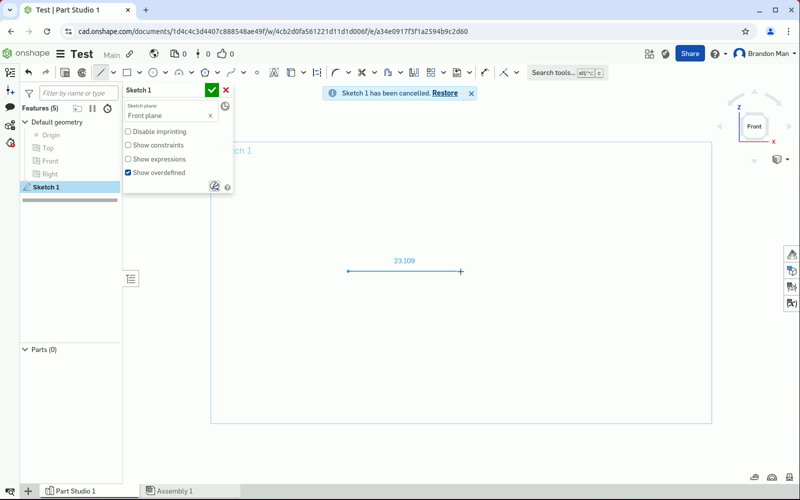
key_down(shift)
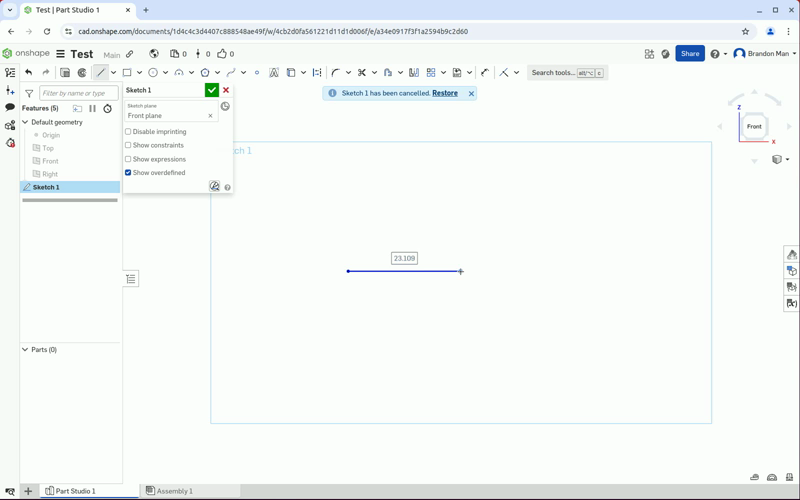
mouse_move(460, 204)
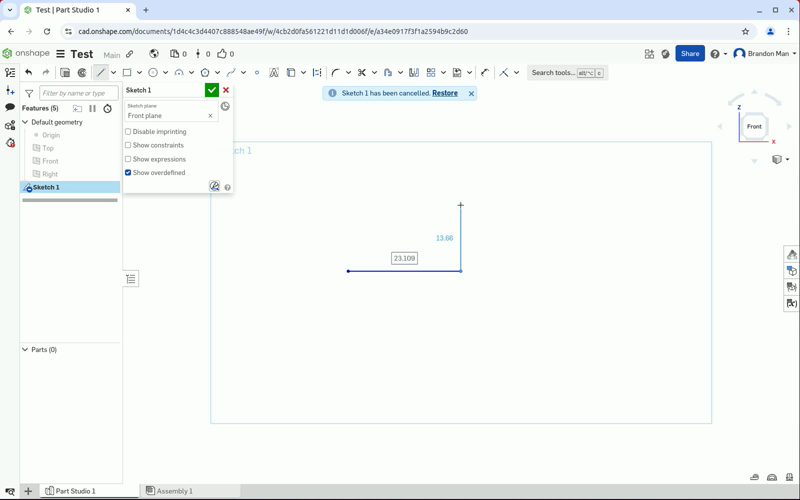
click(460, 204)
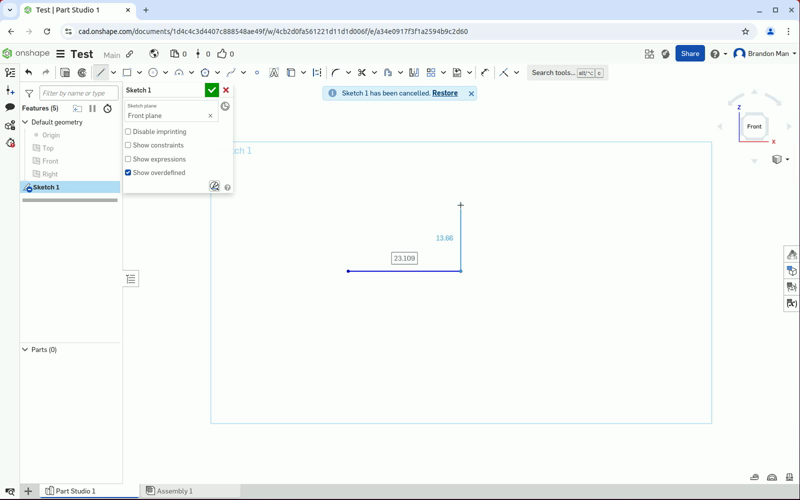
key_up(shift)
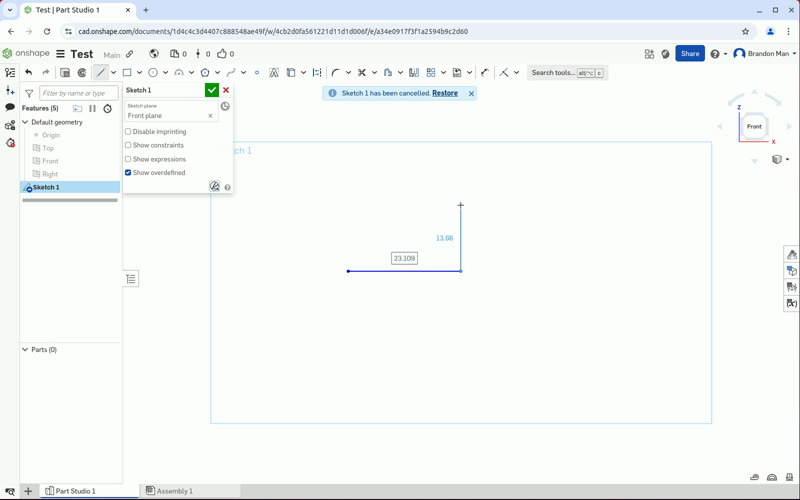
key_down(shift)
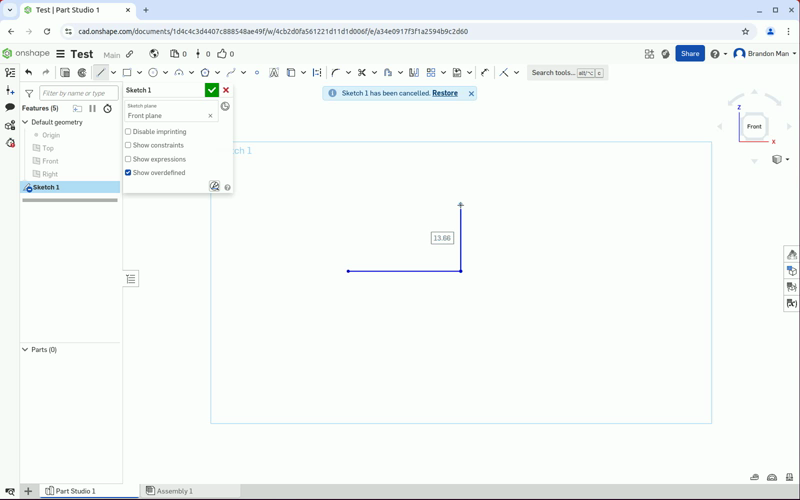
mouse_move(348, 204)
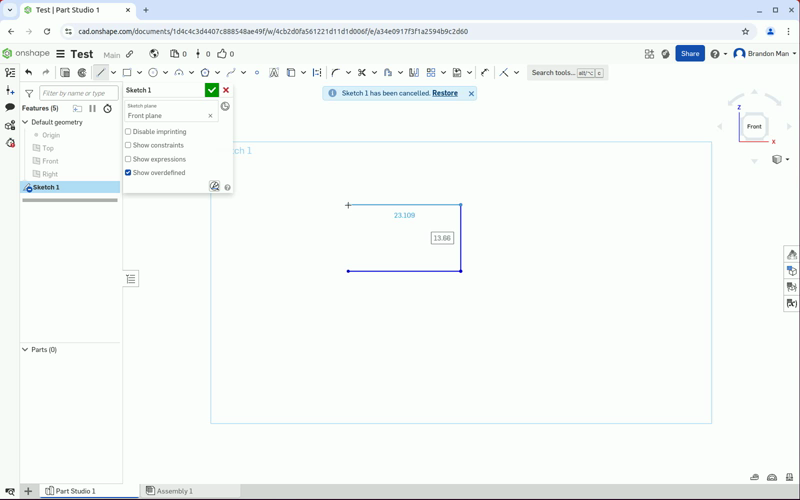
click(348, 204)
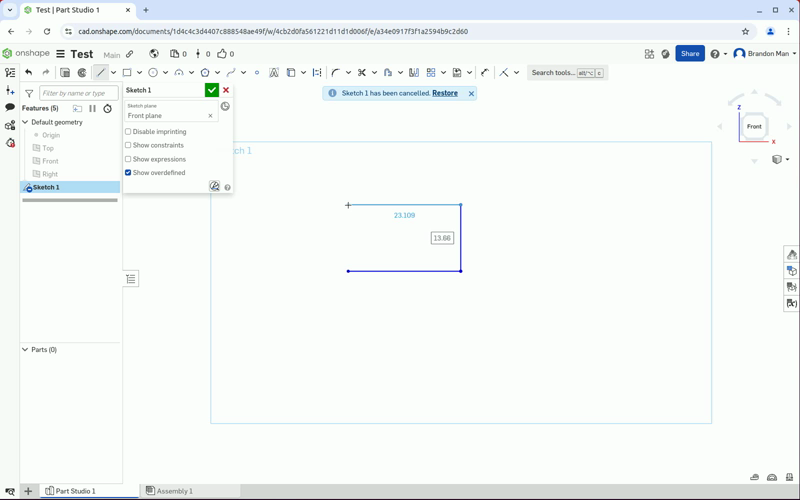
key_up(shift)
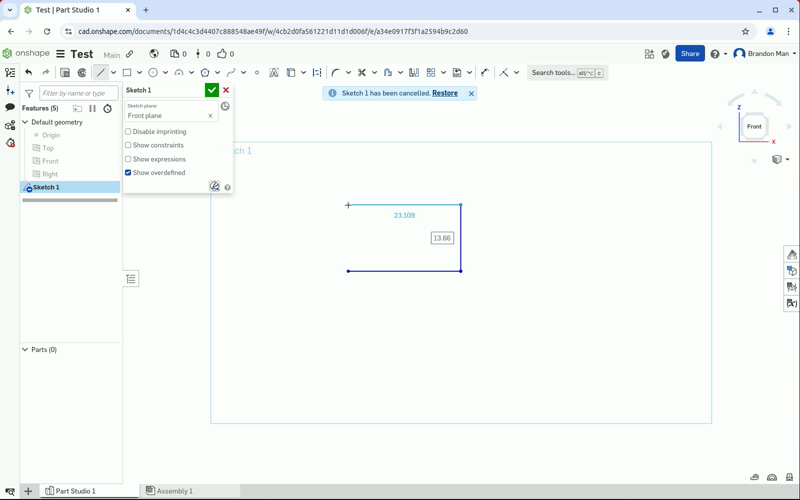
key_down(shift)
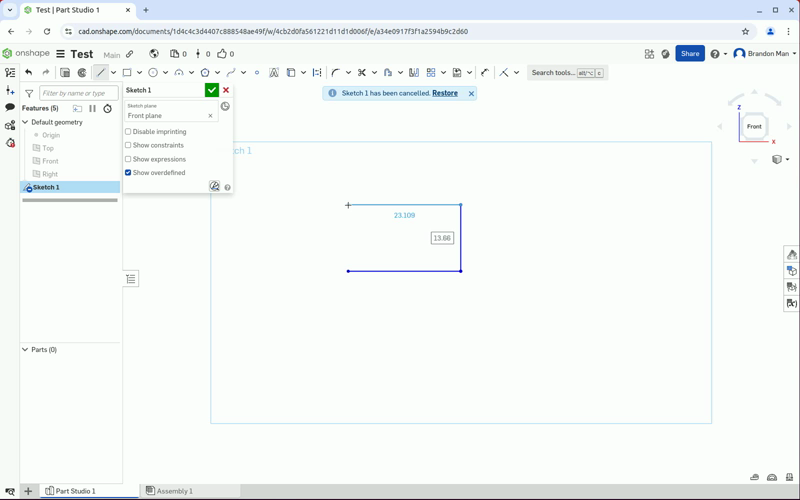
mouse_move(348, 271)
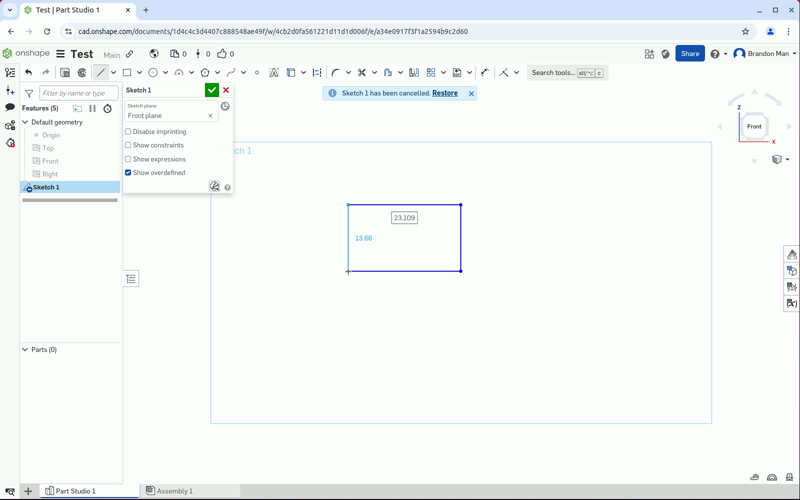
key_up(shift)
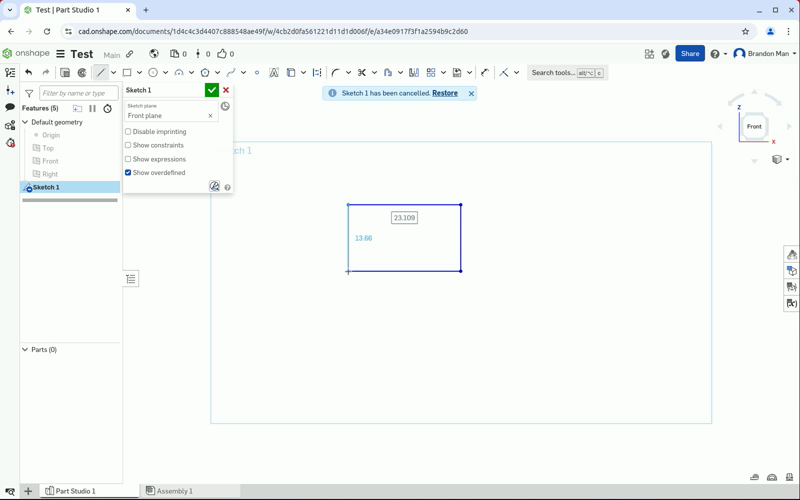
click(348, 271)
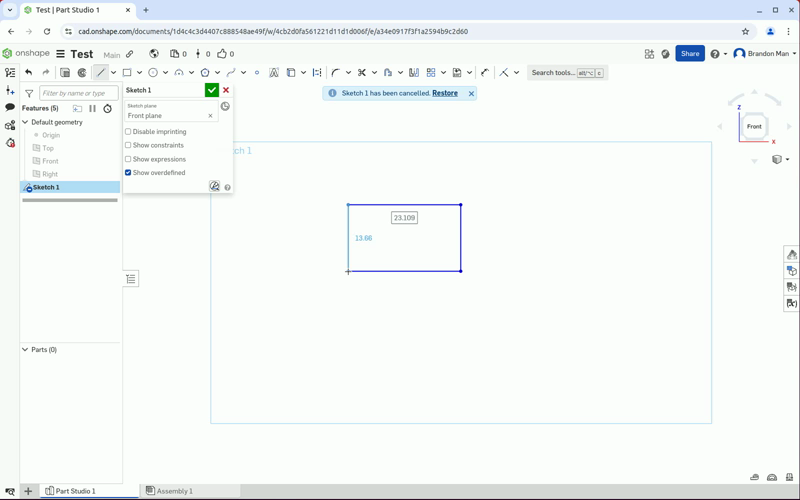
key(esc)
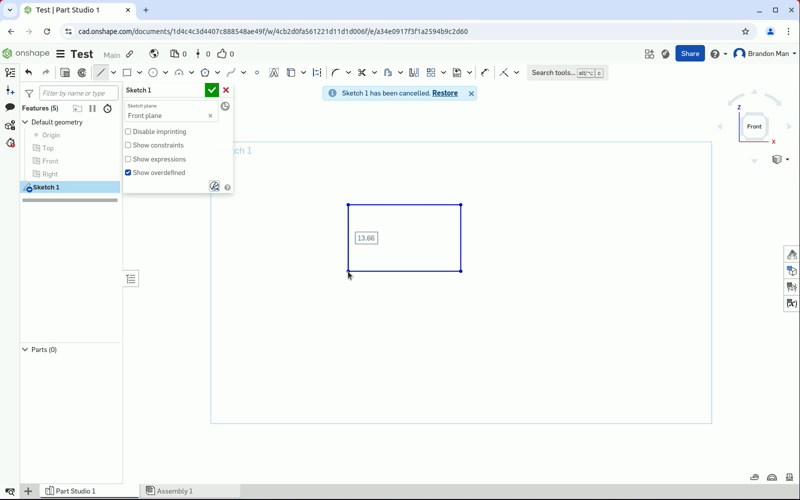
mouse_move(355, 233)
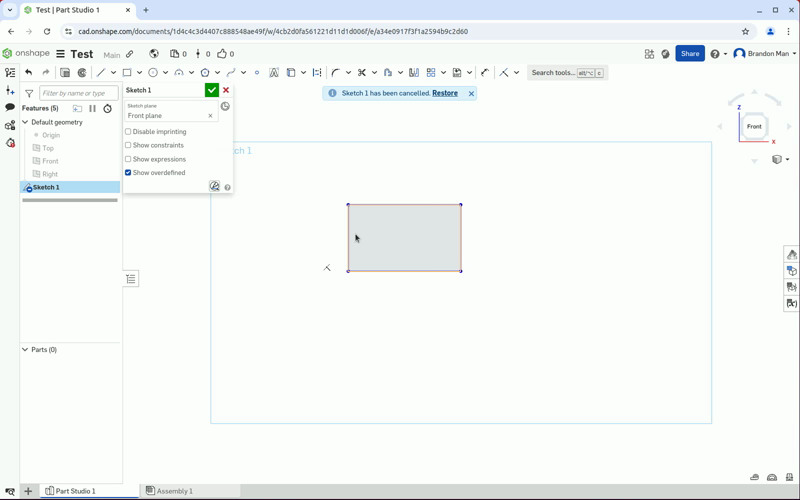
click(355, 233)
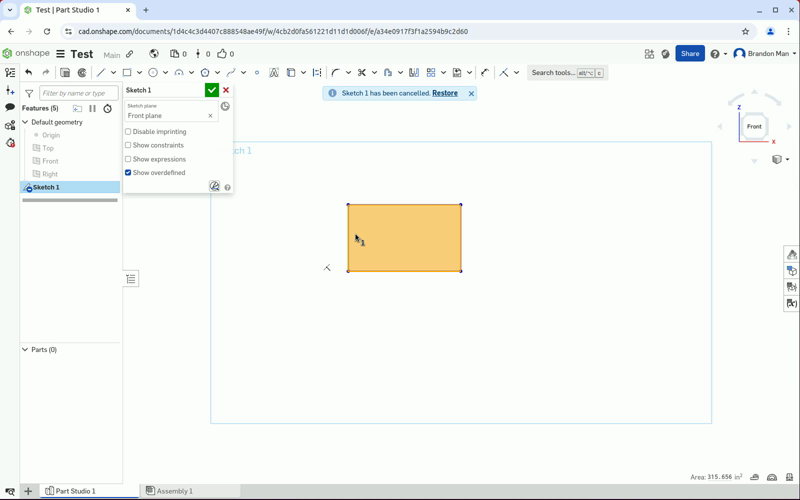
mouse_move(73, 352)
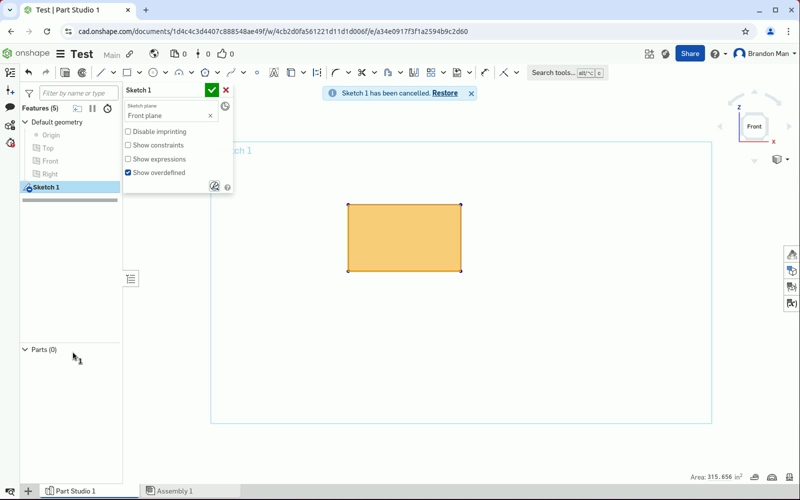
key(shift+y)
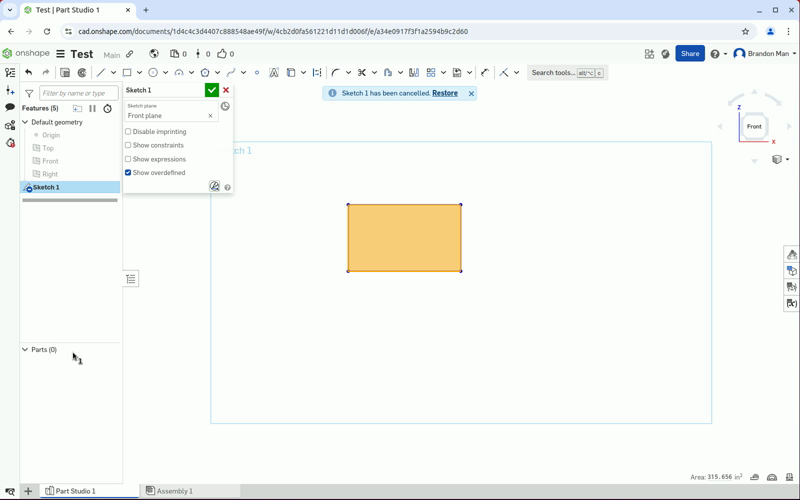
key(shift+e)
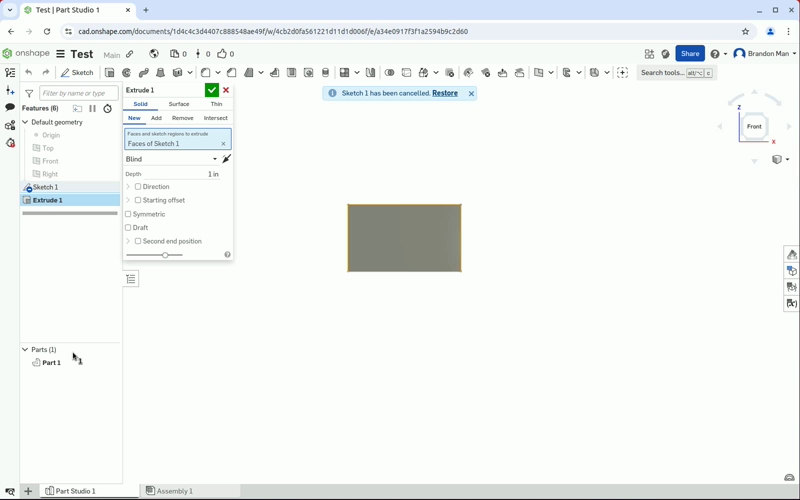
mouse_move(143, 106)
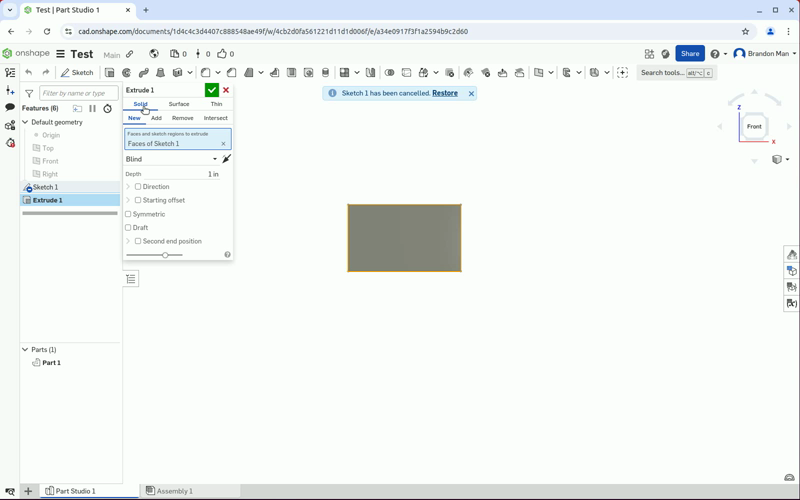
click(143, 106)
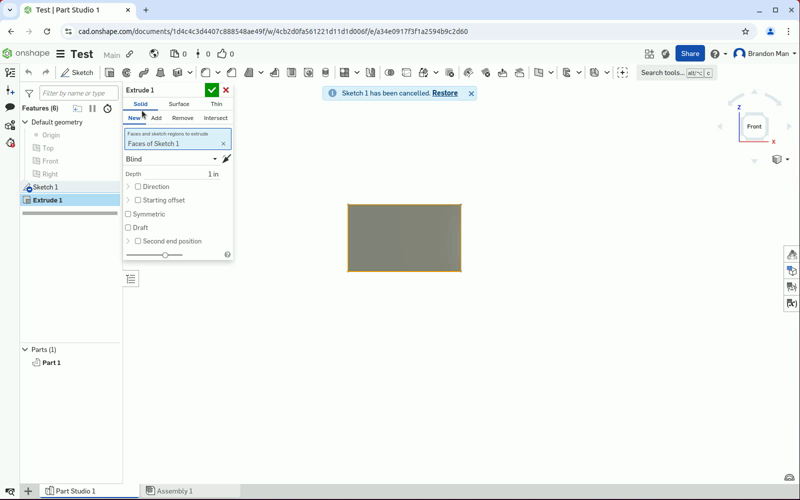
mouse_move(137, 120)
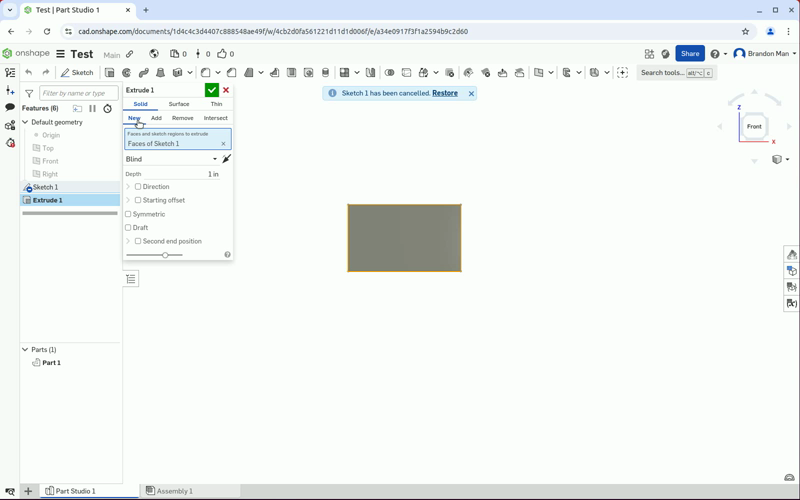
click(137, 120)
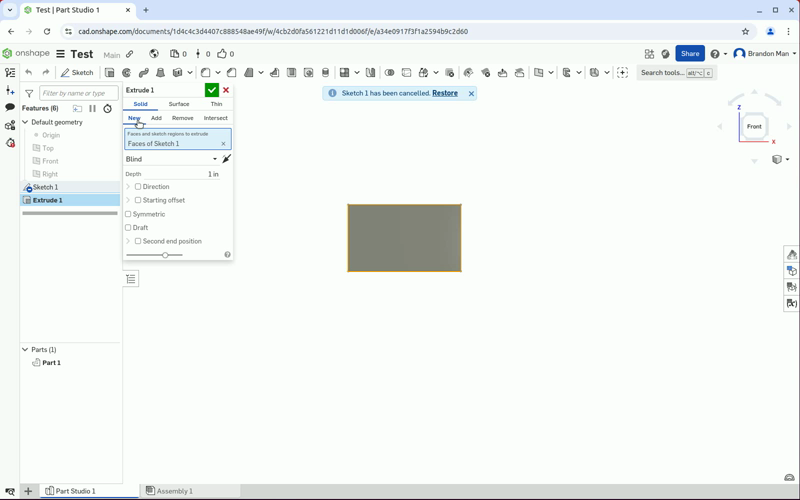
key(tab, 4)
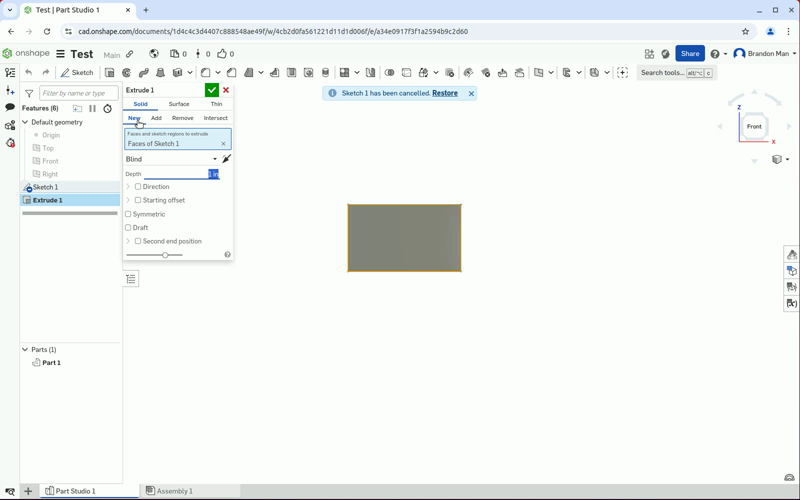
text(15.165)
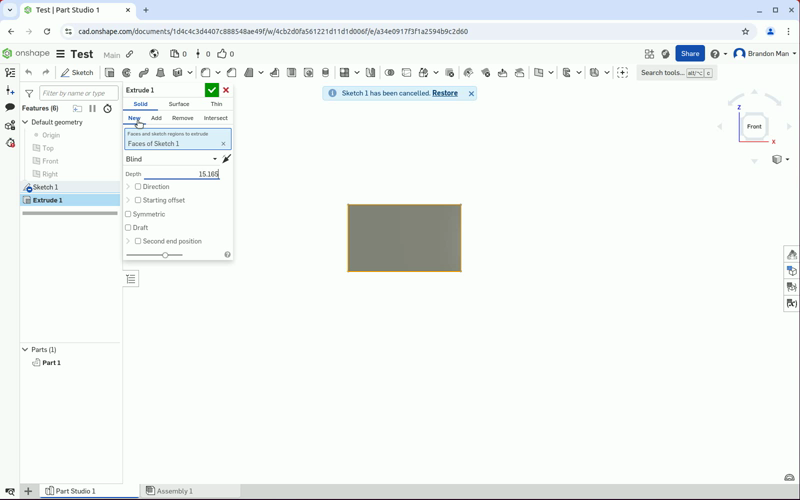
key(enter)
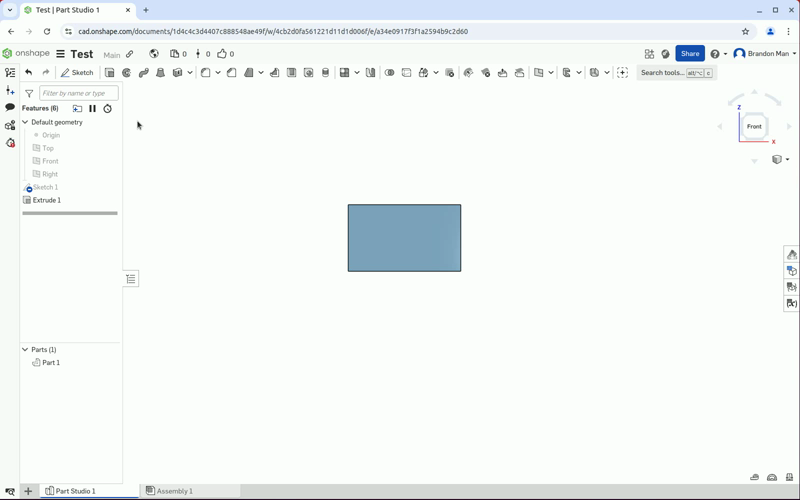
key(shift+h)
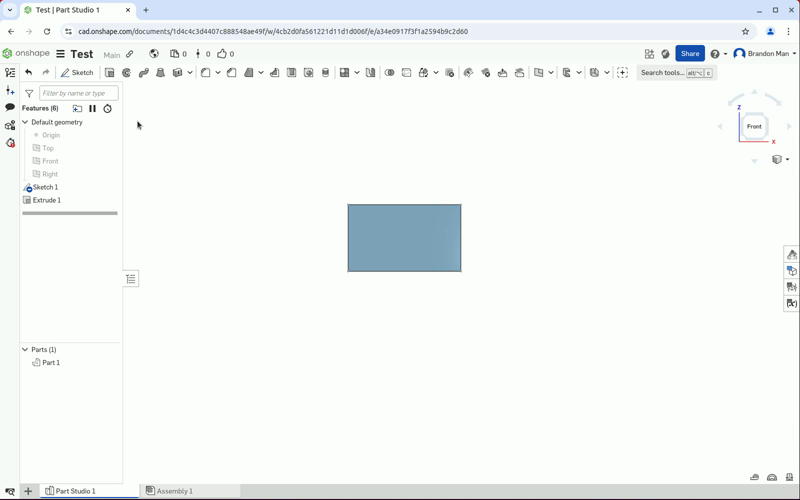
key(shift+h)
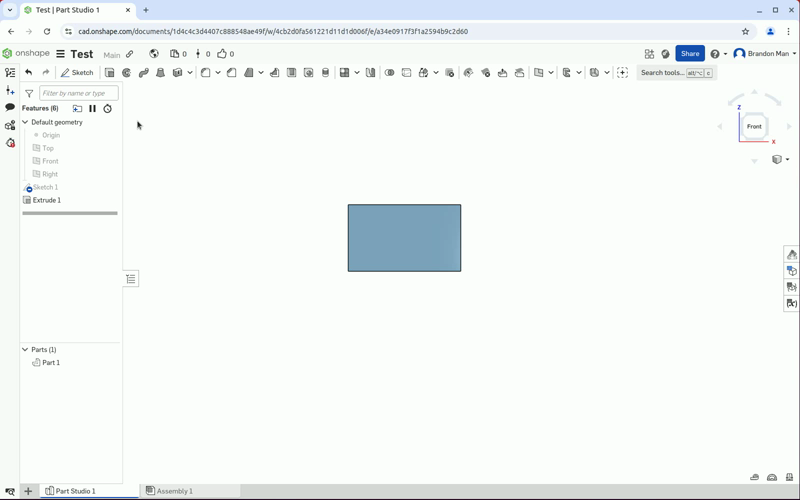
mouse_move(73, 189)
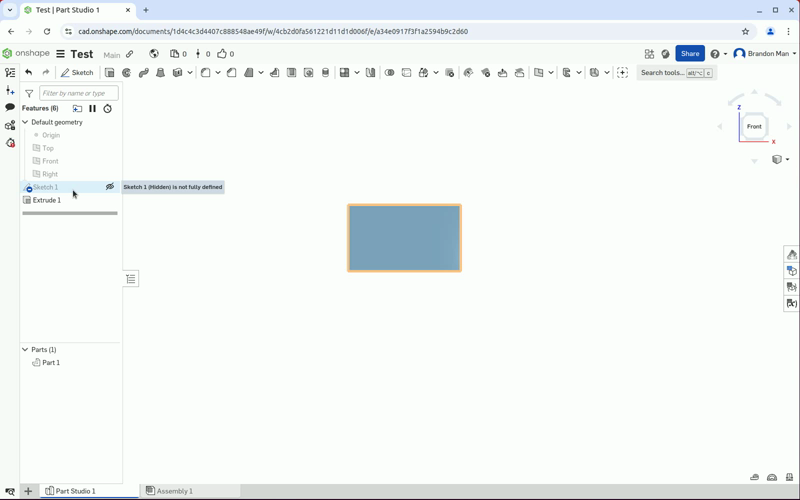
click(73, 189)
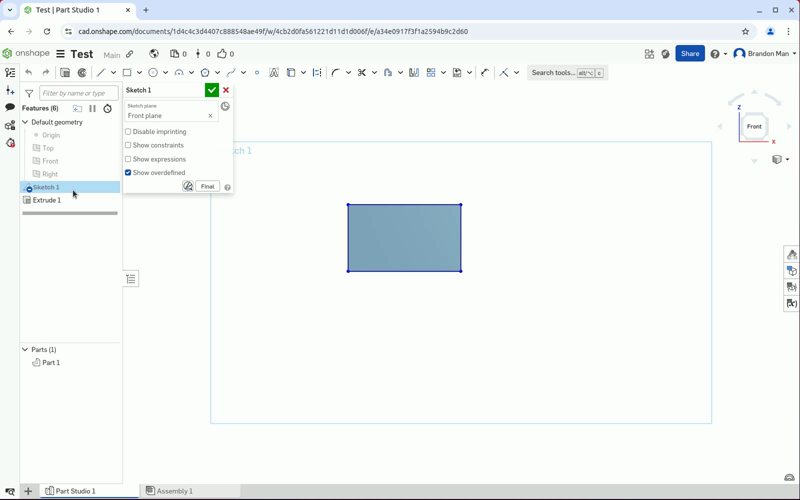
mouse_move(229, 92)
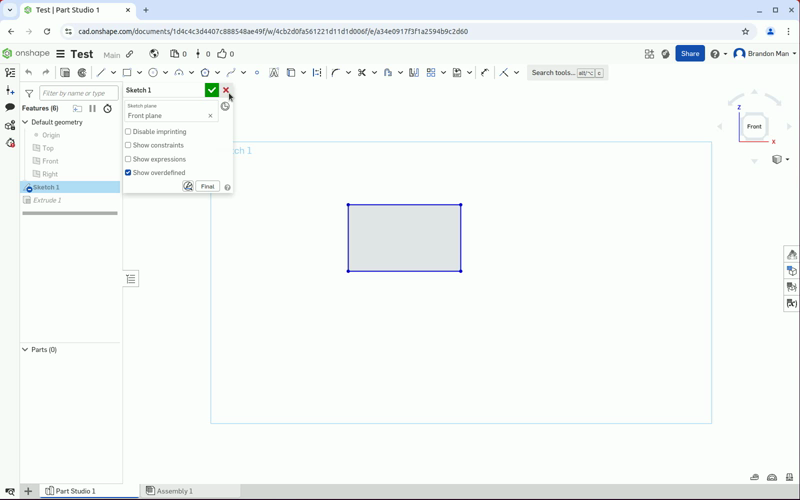
click(229, 92)
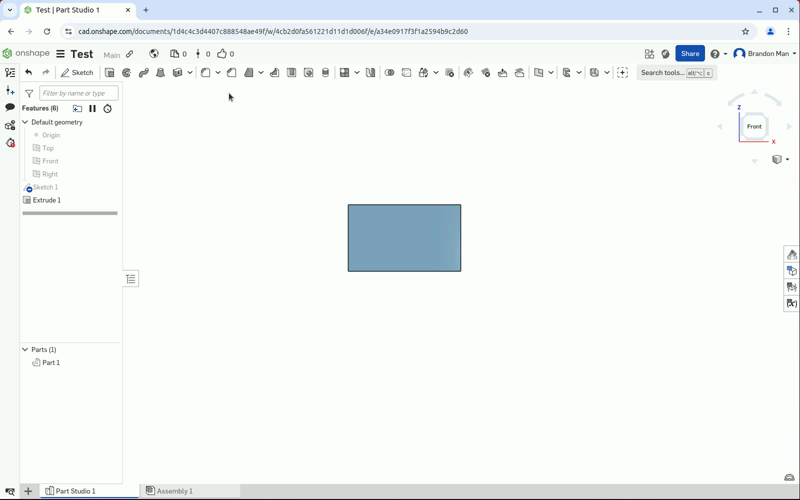
mouse_move(73, 352)
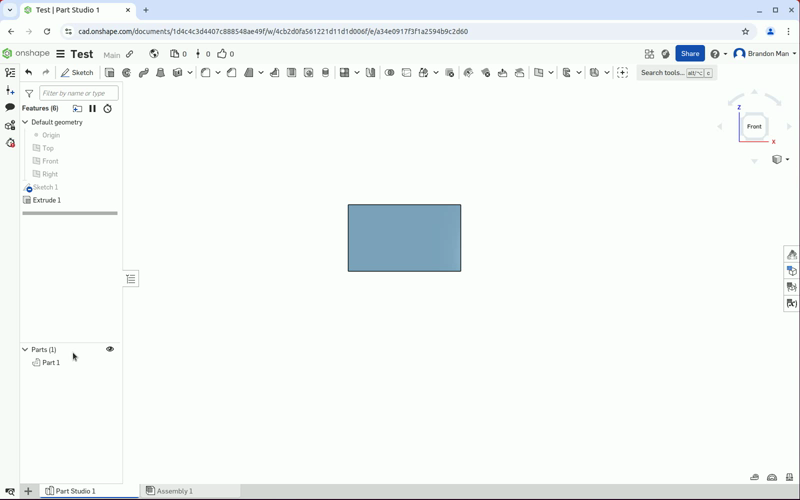
key(y)
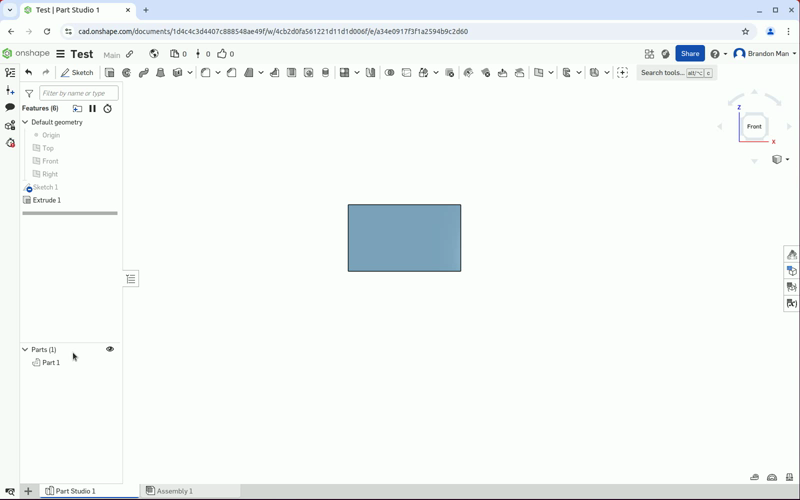
key(shift+p)
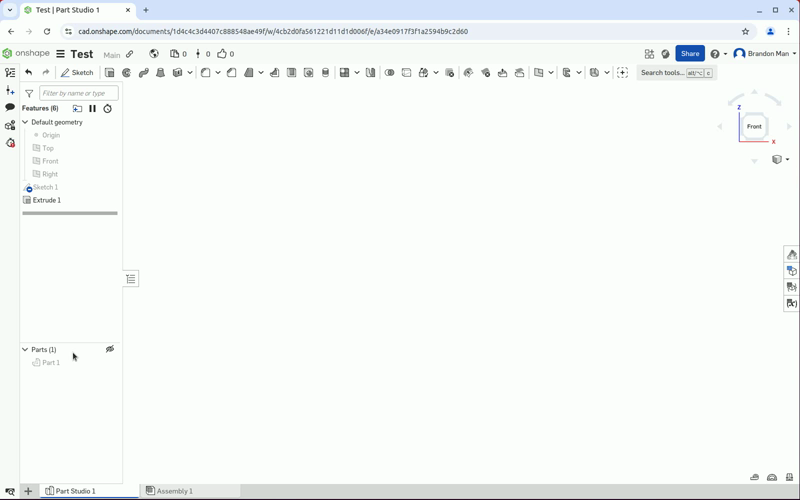
key(space)
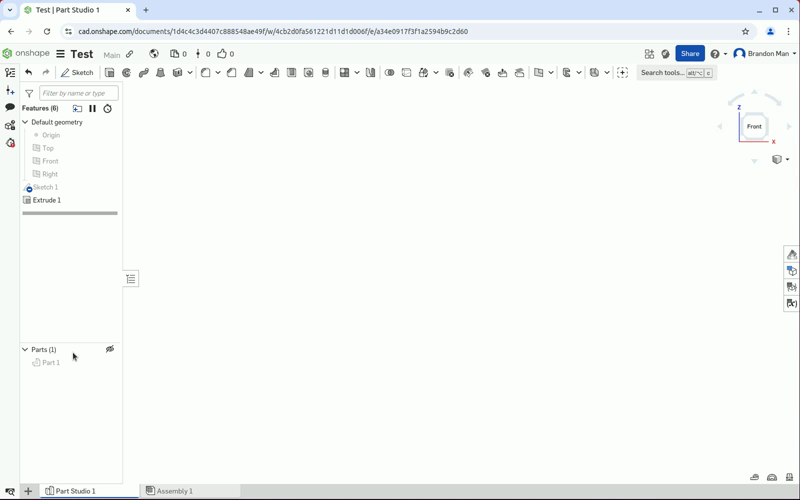
key_down(shift)
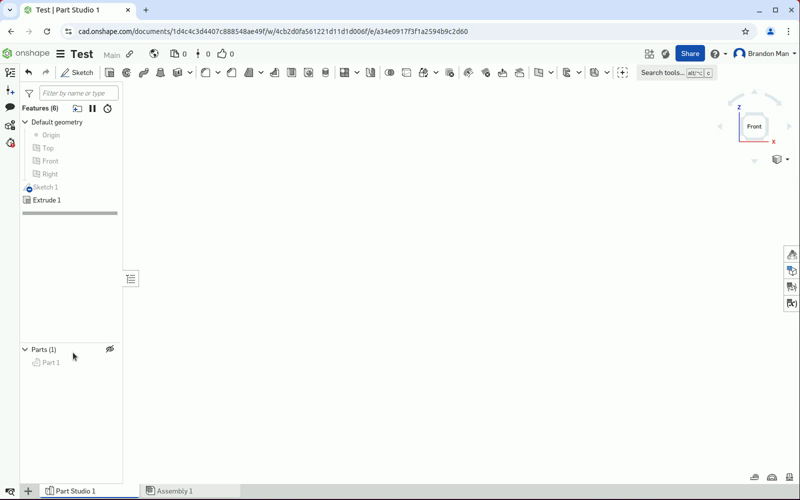
key(down)
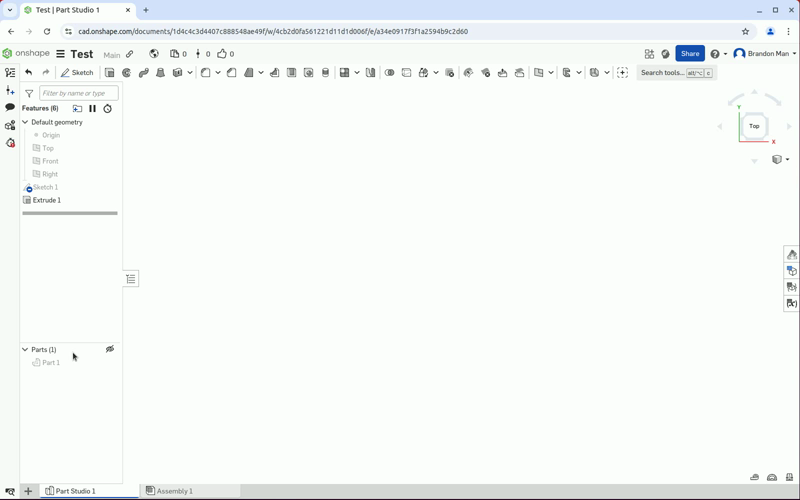
key_up(shift)
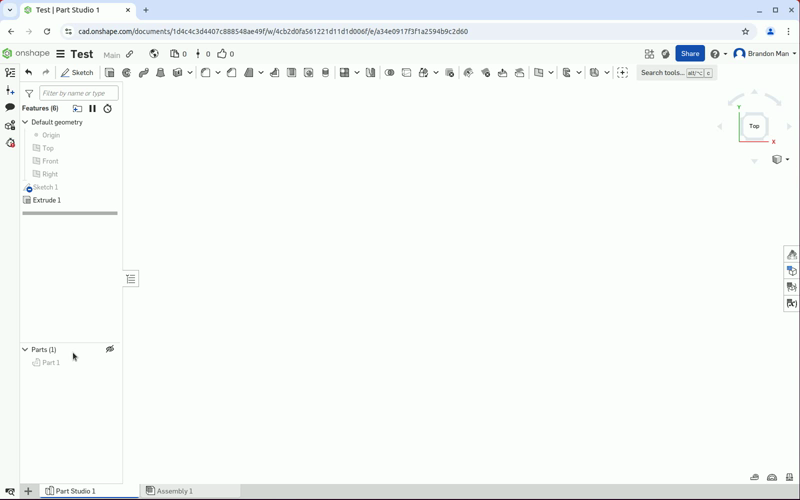
mouse_move(73, 352)
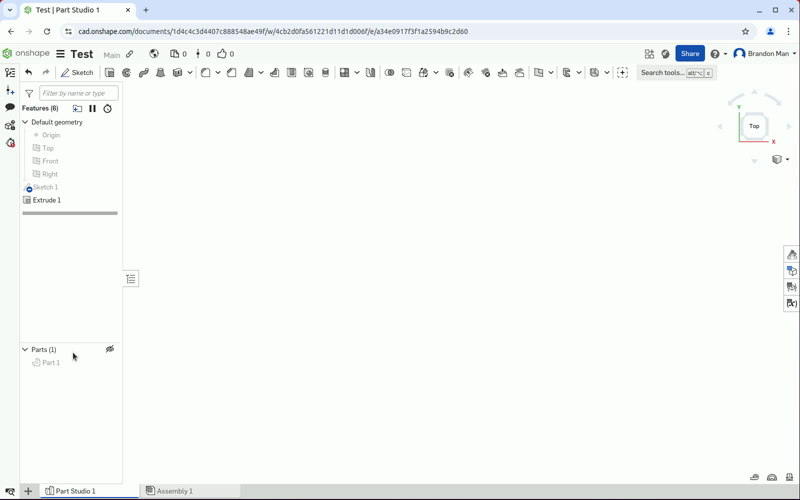
key(shift+y)
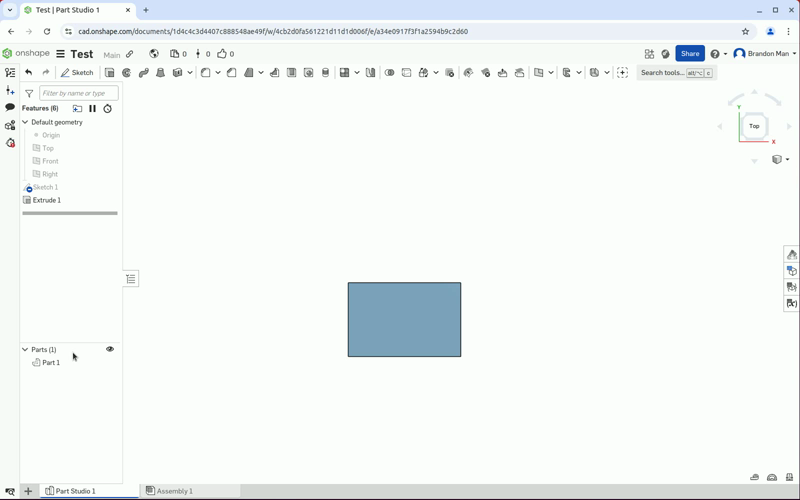
mouse_move(541, 75)
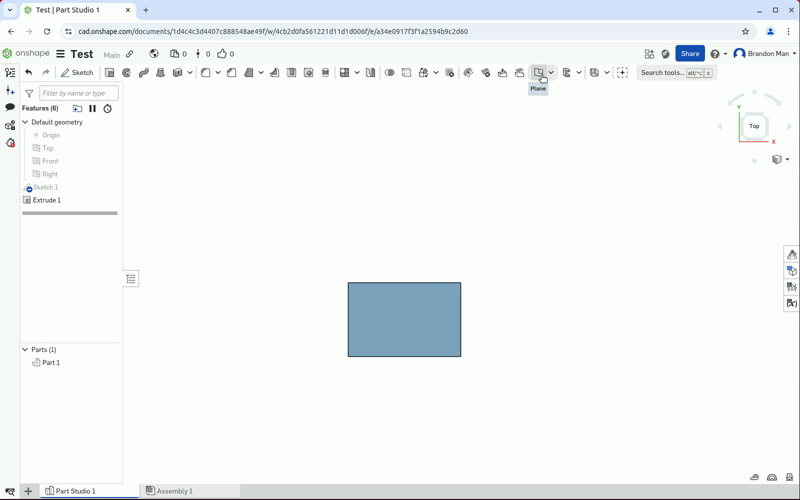
click(541, 75)
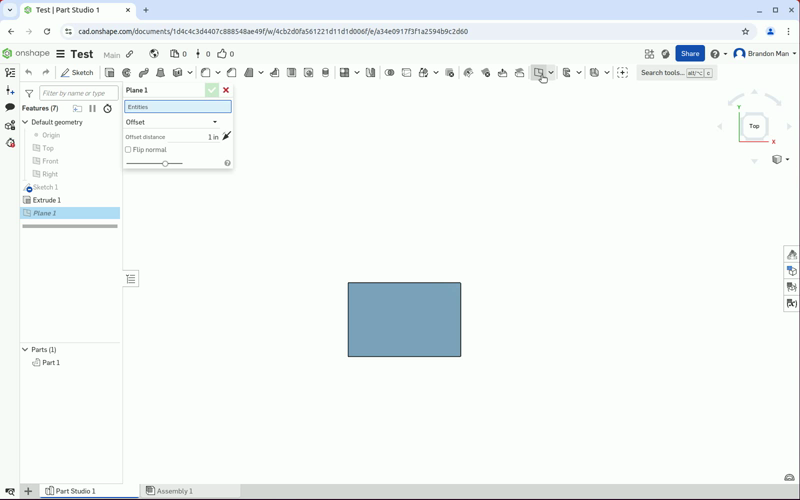
mouse_move(73, 150)
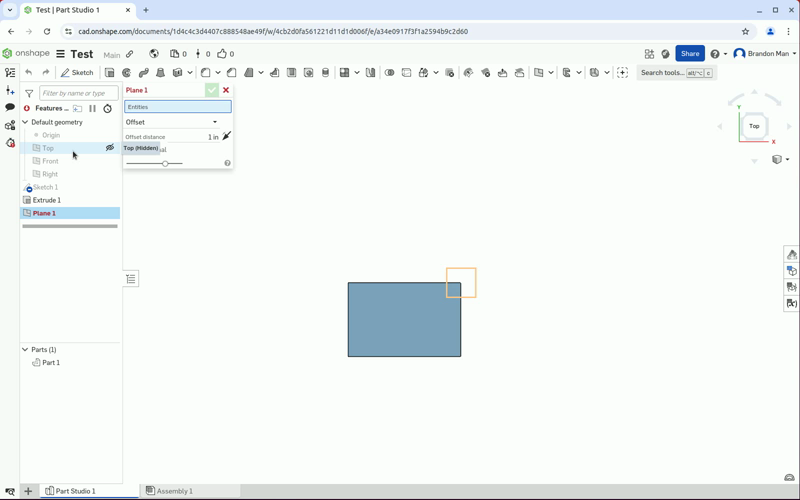
click(73, 150)
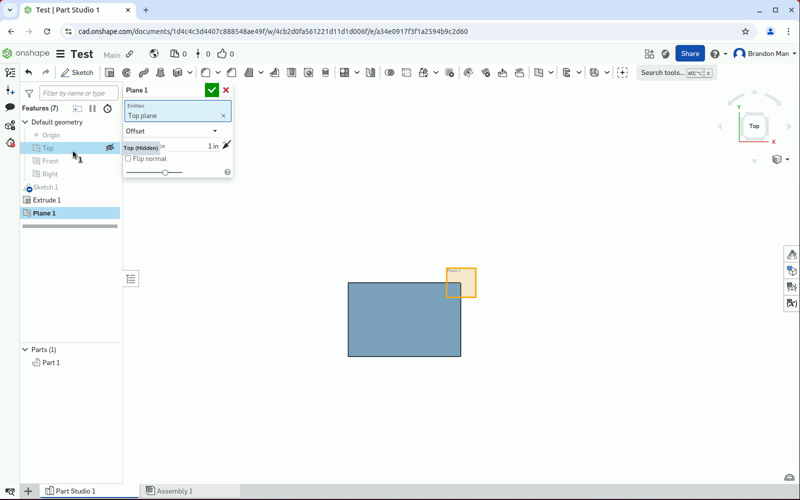
key(tab, 2)
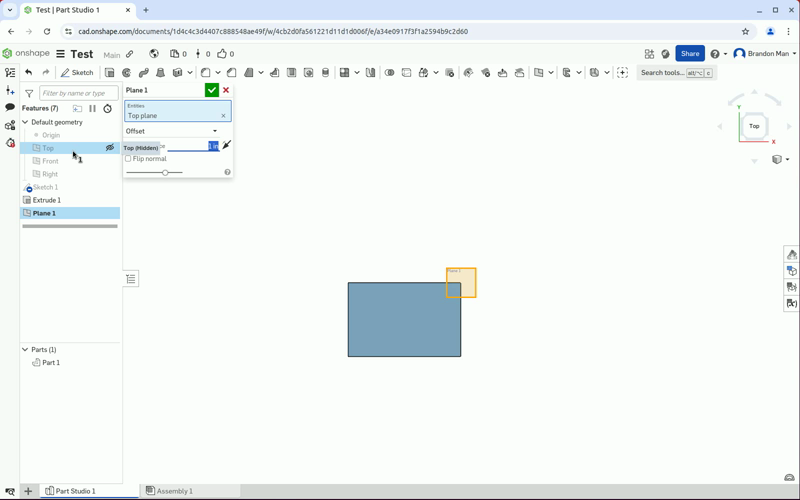
text(15.898)
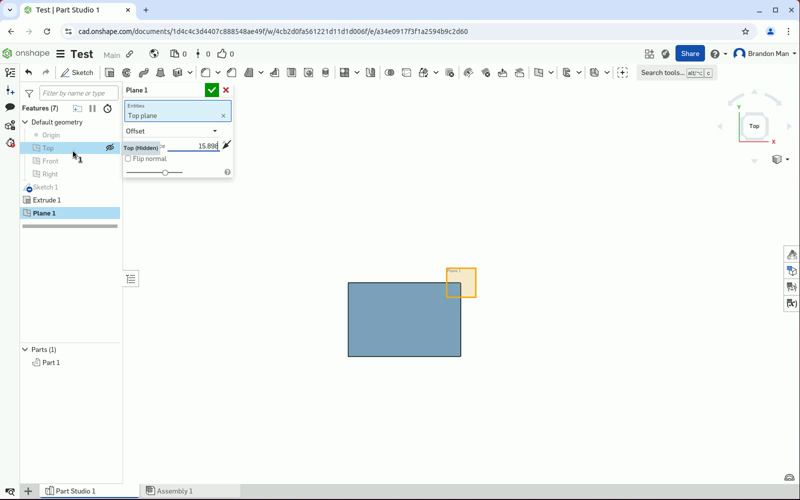
key(enter, 2)
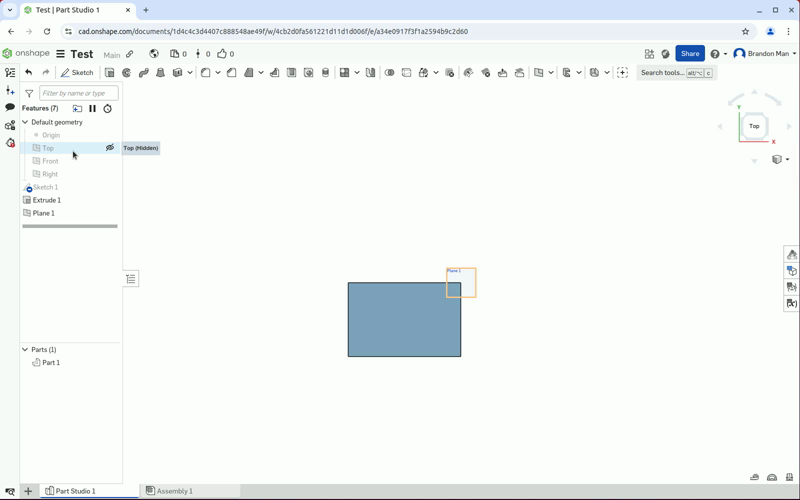
key(shift+s)
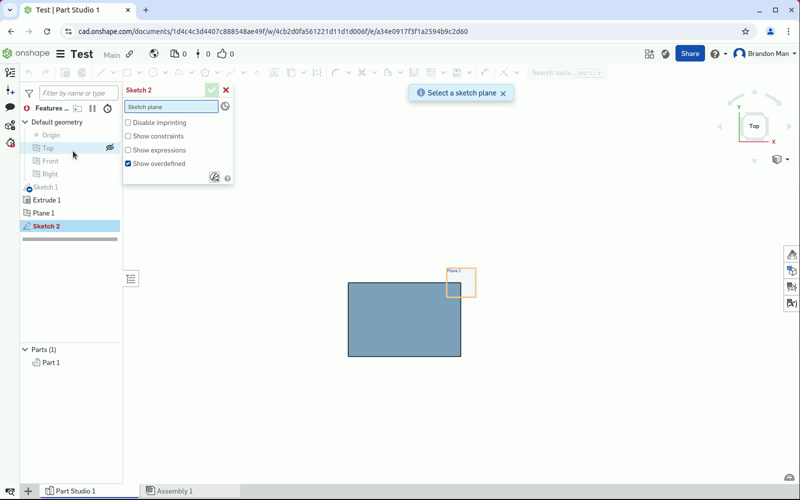
mouse_move(73, 215)
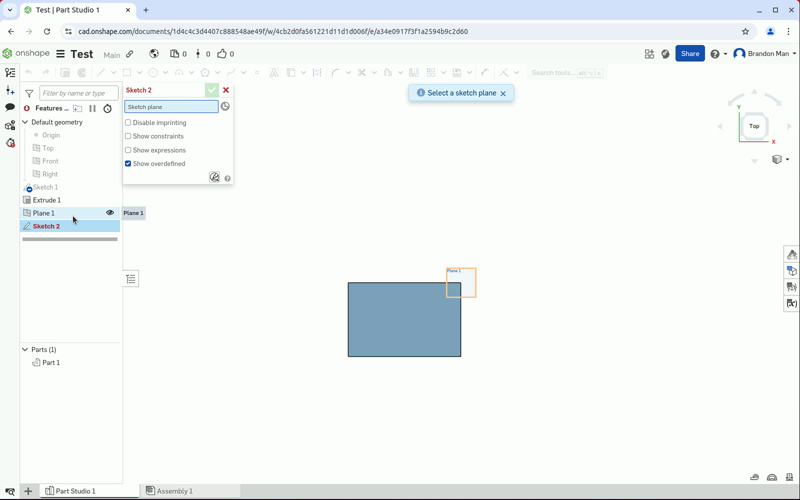
click(73, 215)
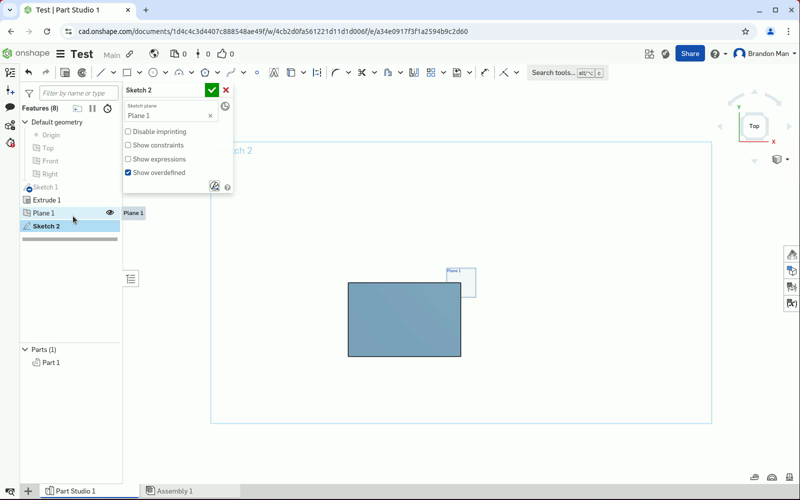
mouse_move(73, 352)
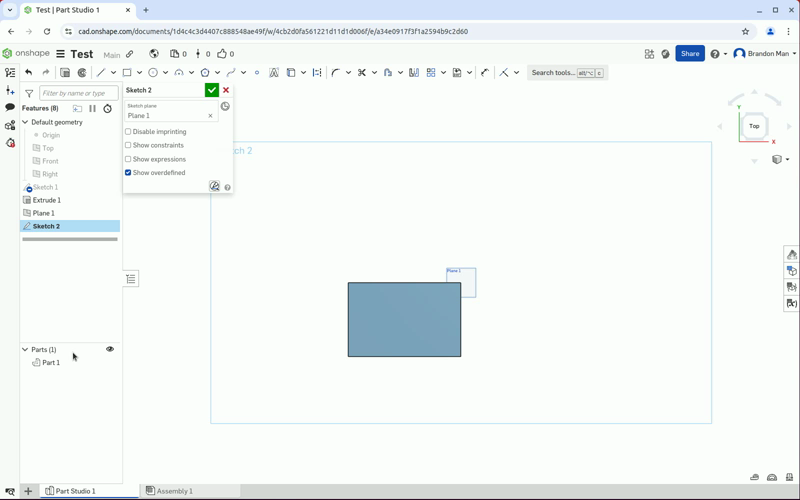
key(y)
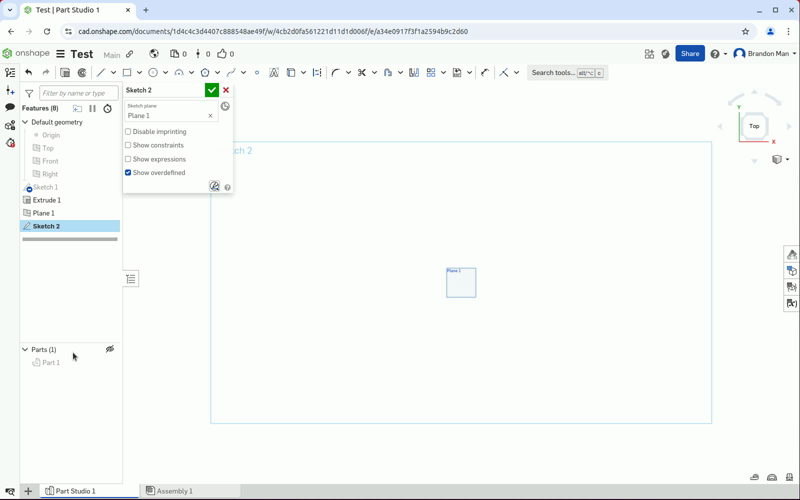
key(l)
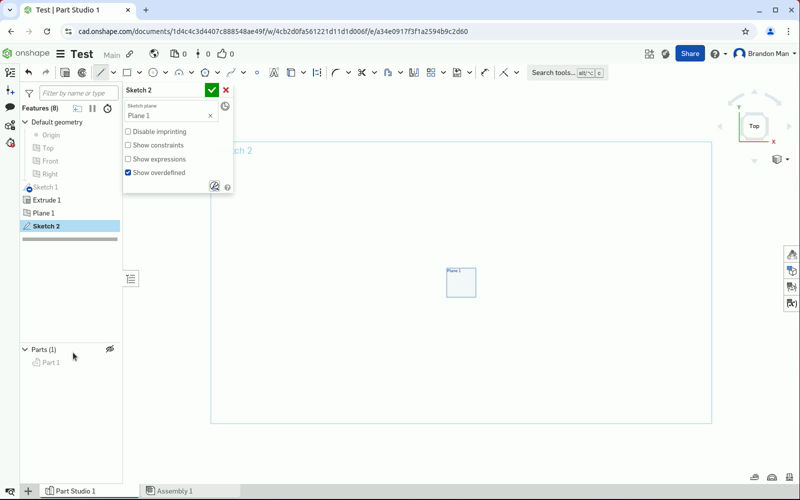
key_down(shift)
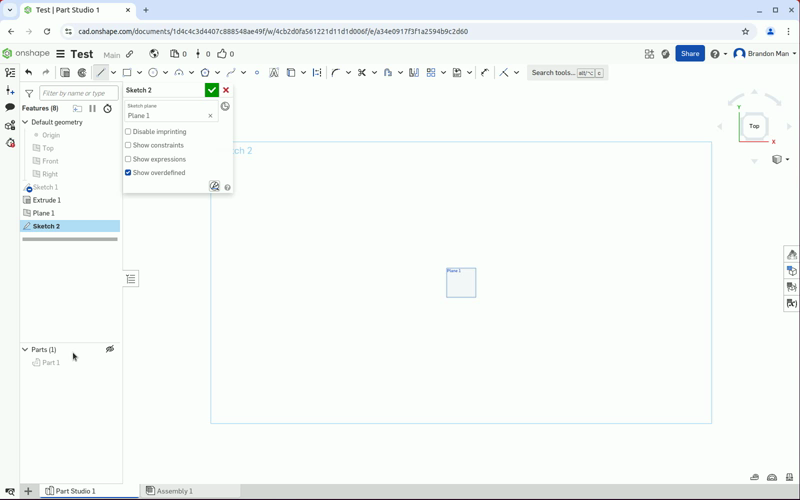
mouse_move(364, 282)
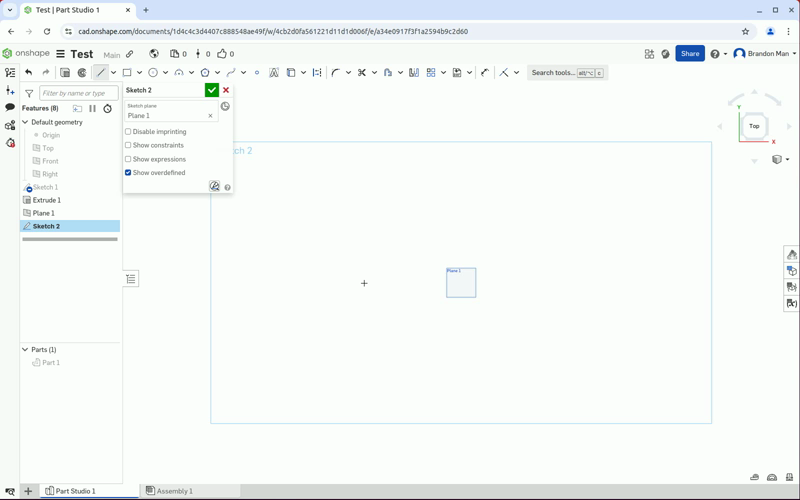
click(364, 282)
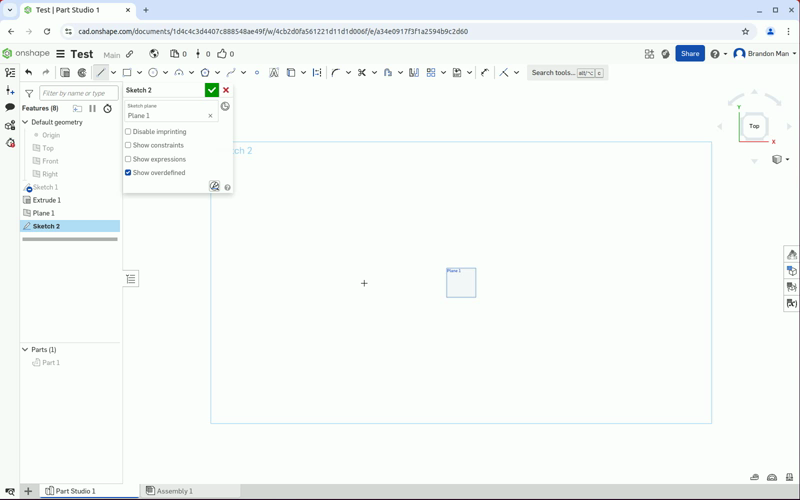
key_up(shift)
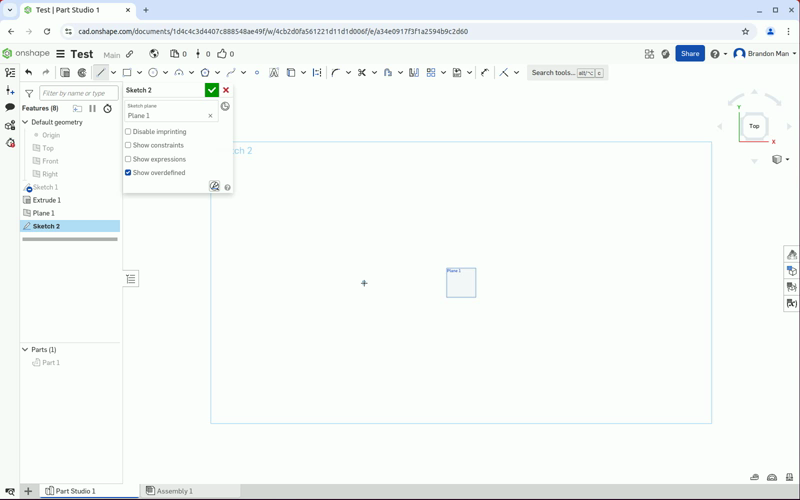
key_down(shift)
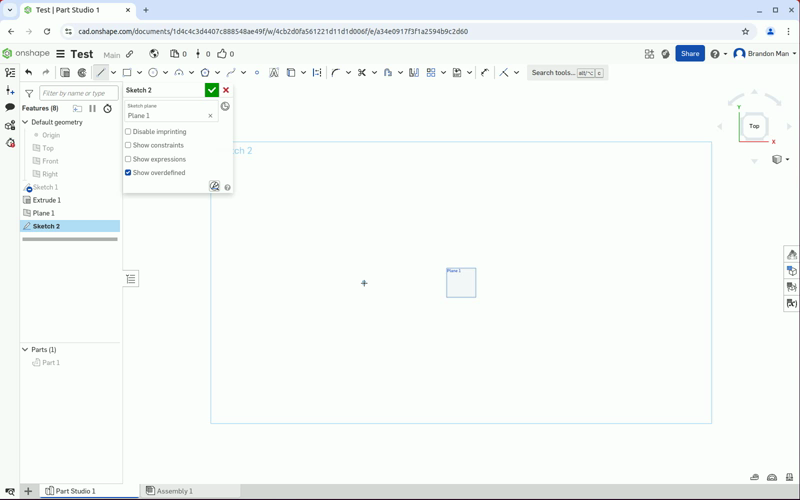
mouse_move(394, 282)
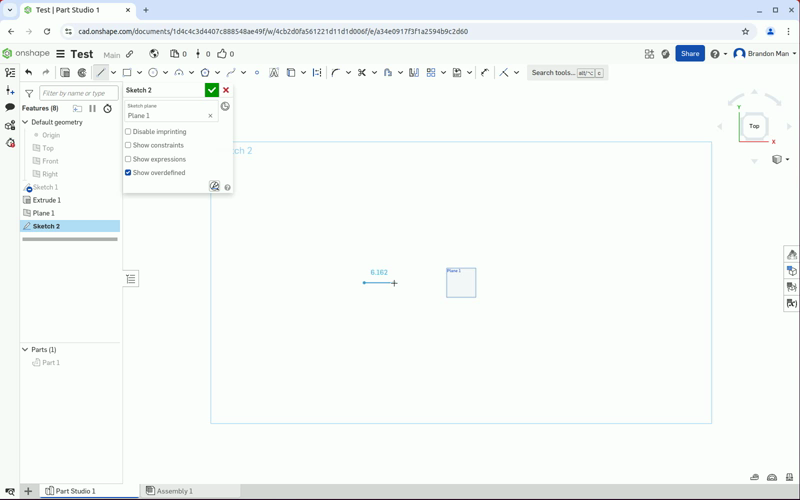
mouse_move(415, 282)
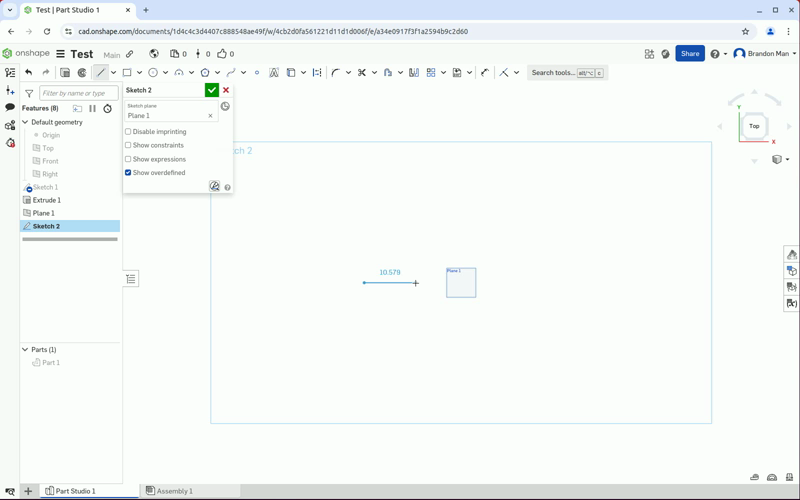
click(415, 282)
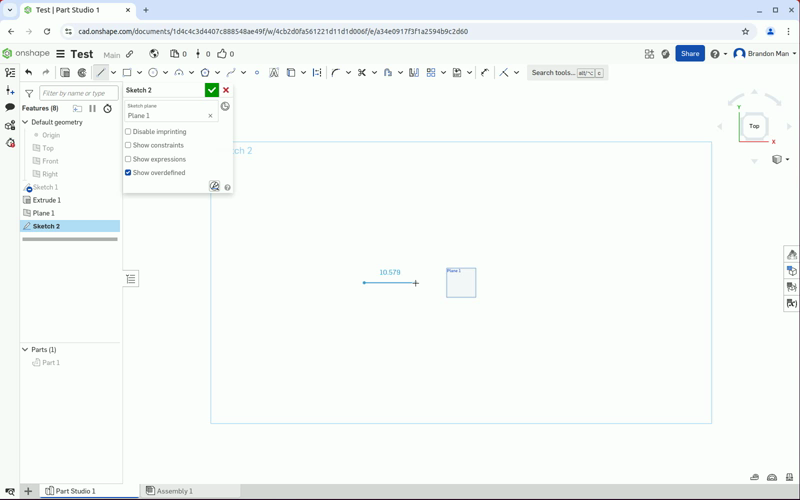
key_up(shift)
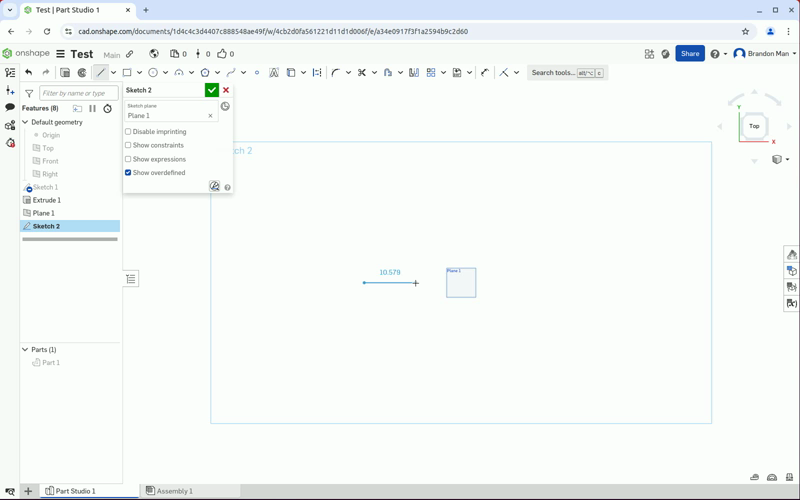
key(esc)
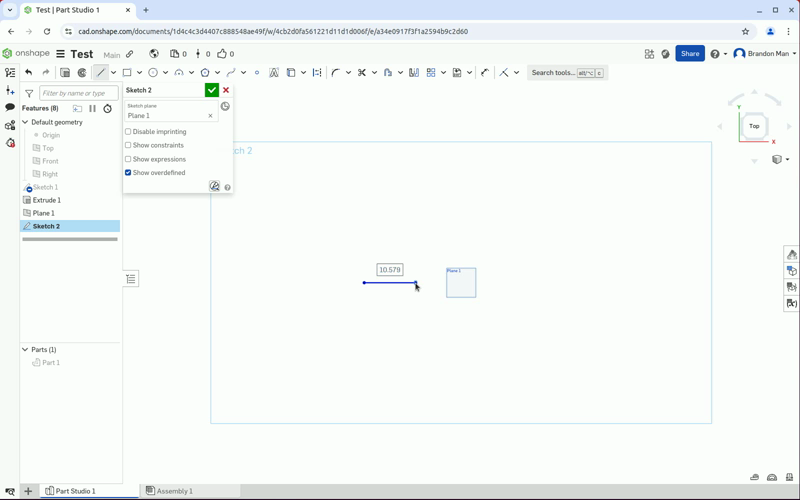
key(a)
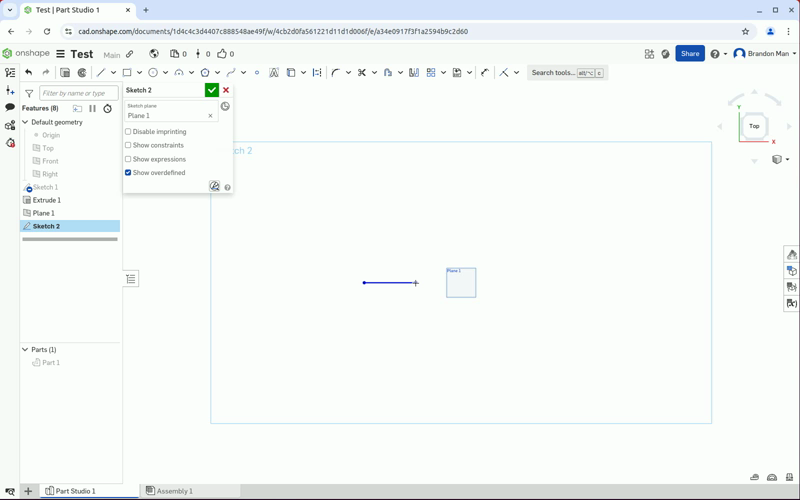
mouse_move(415, 282)
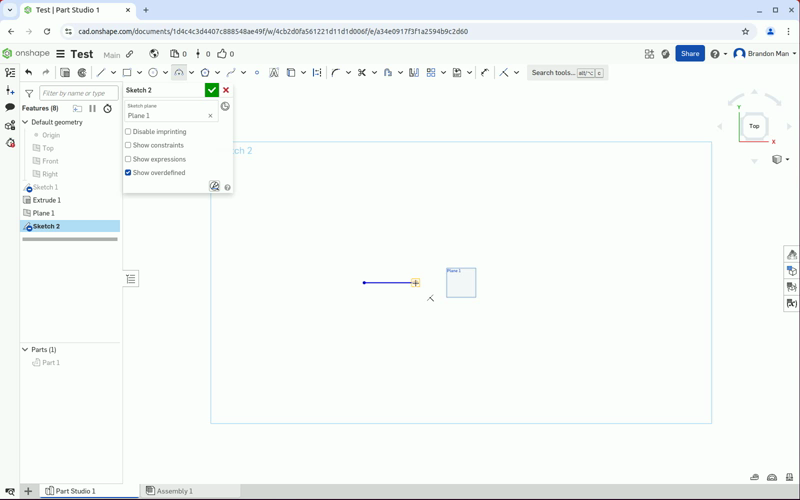
click(415, 282)
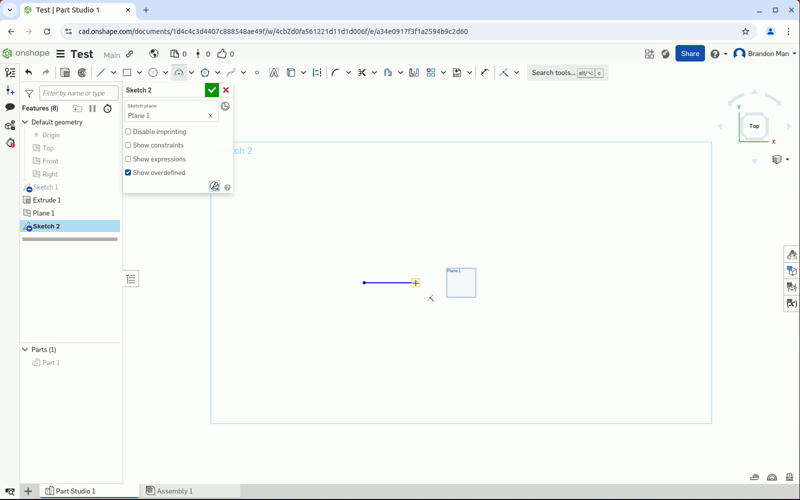
mouse_move(364, 282)
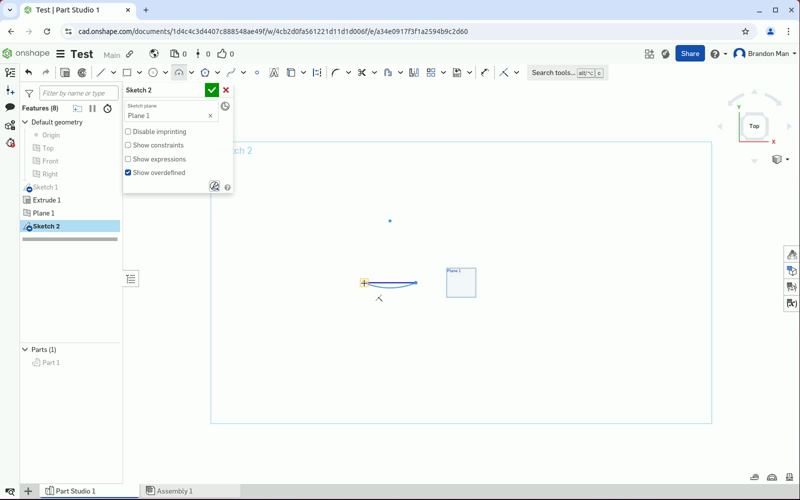
click(364, 282)
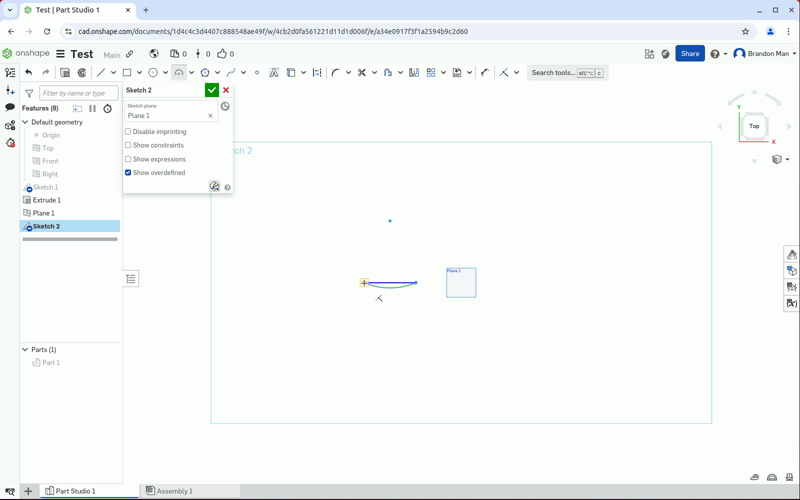
key_down(shift)
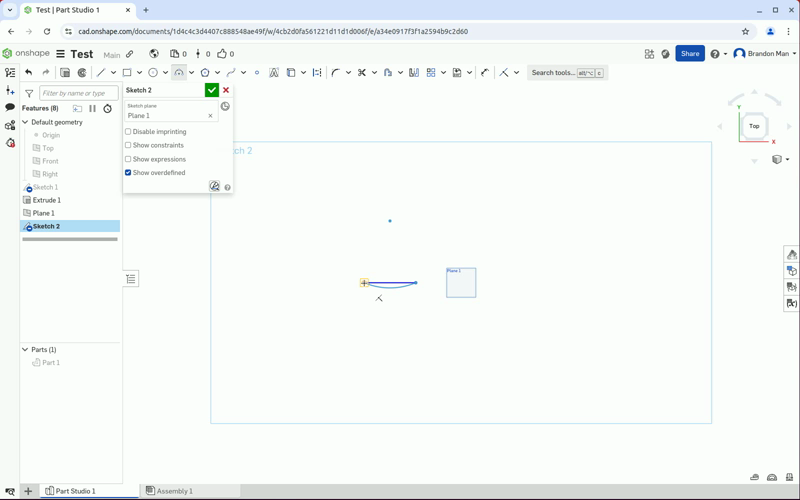
mouse_move(390, 270)
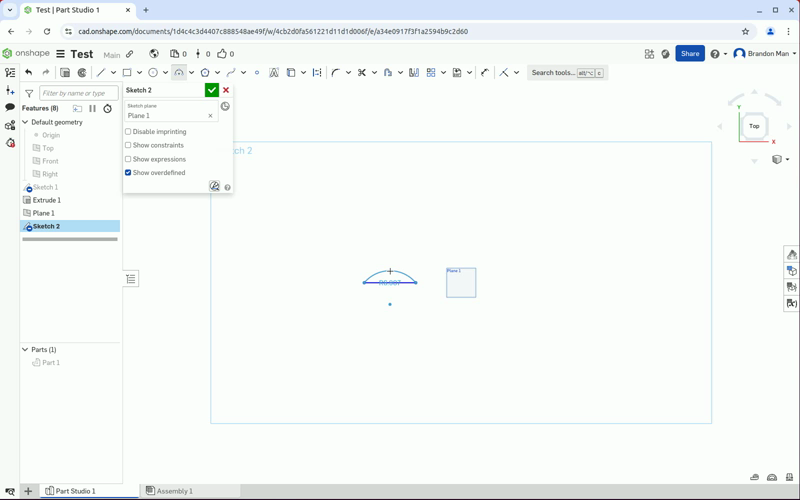
click(390, 270)
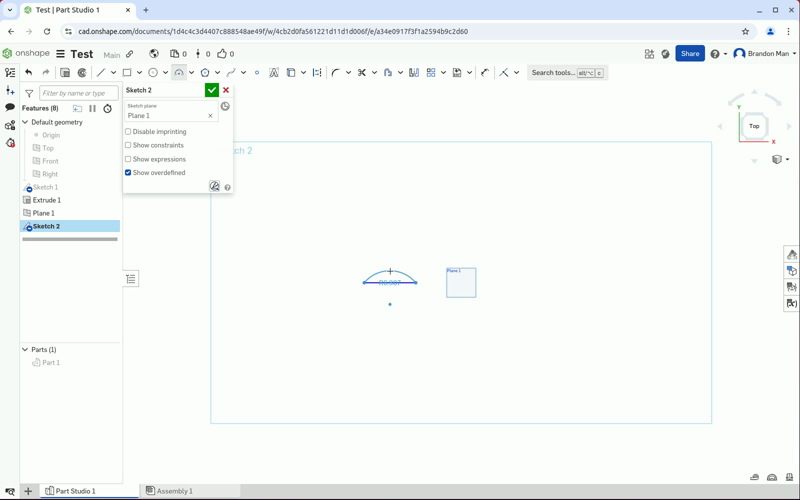
key_up(shift)
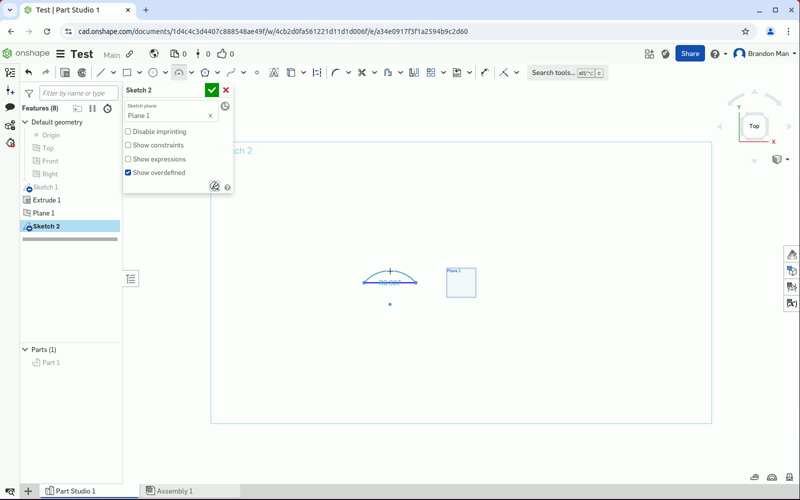
key(esc)
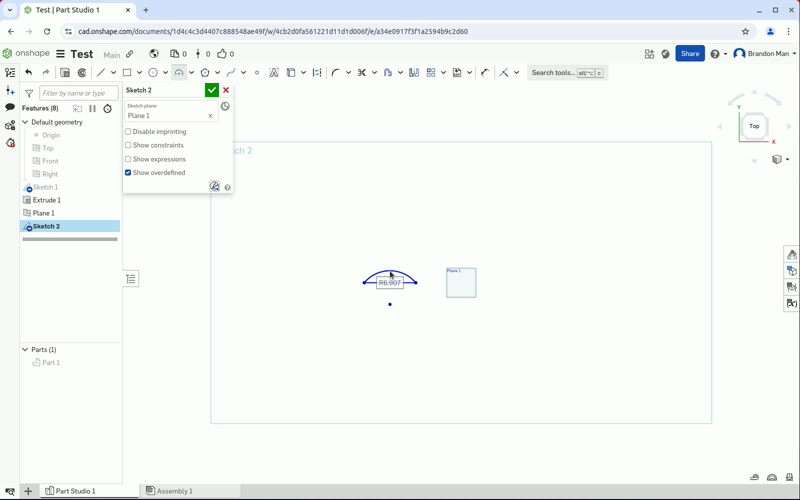
mouse_move(386, 282)
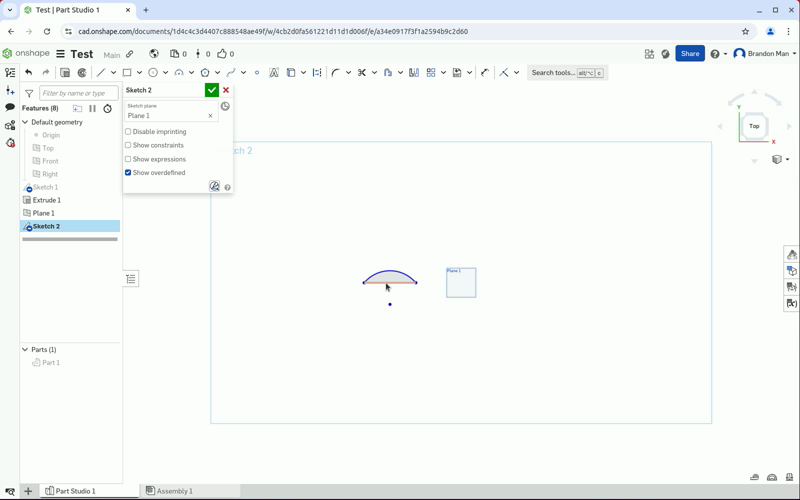
scroll(6)
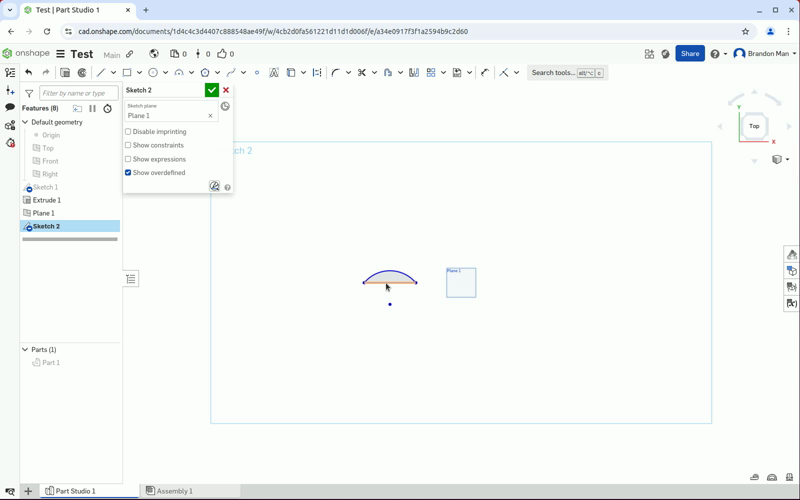
scroll(6)
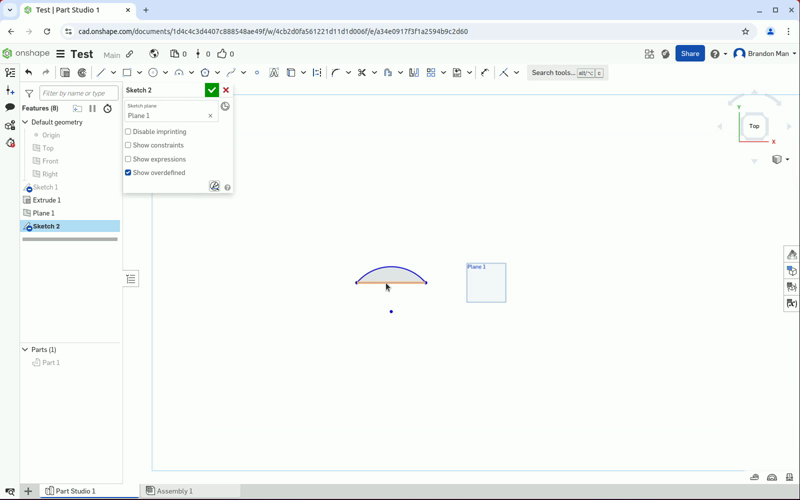
scroll(6)
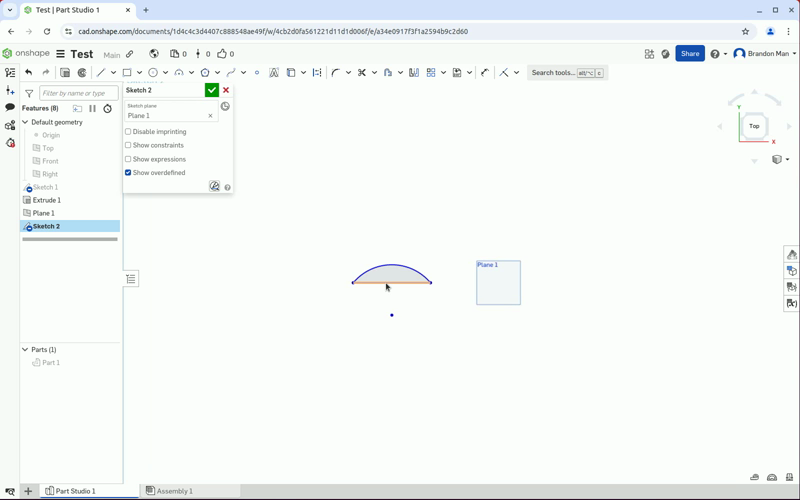
scroll(6)
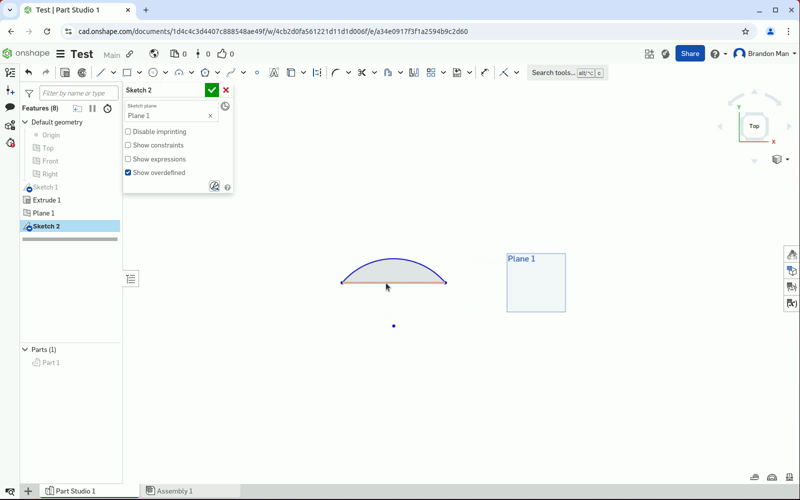
scroll(6)
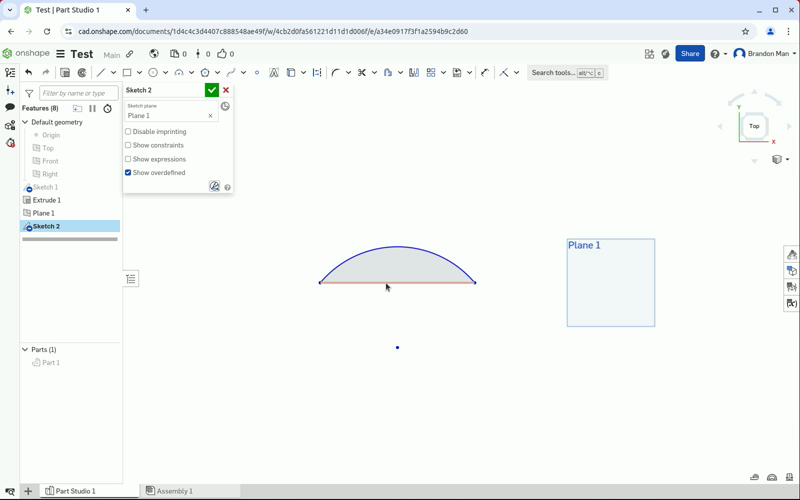
scroll(6)
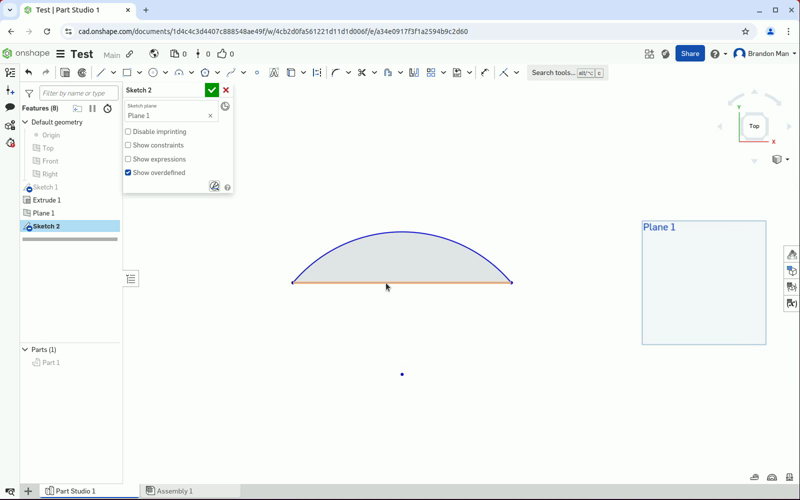
scroll(6)
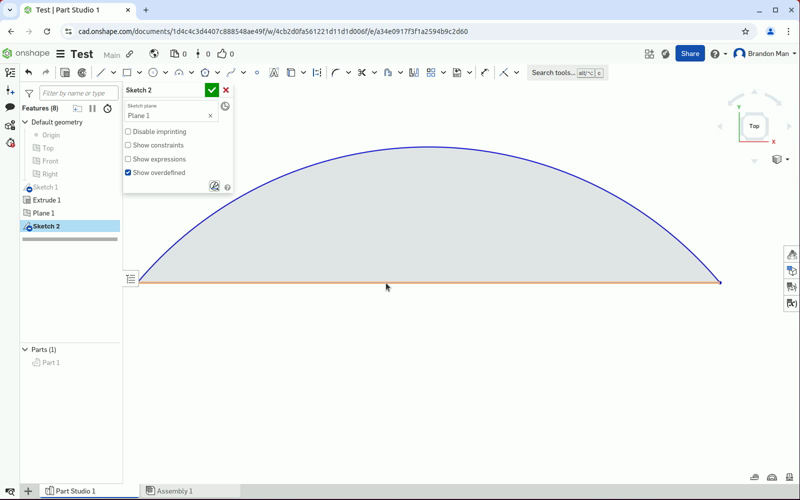
click(386, 282)
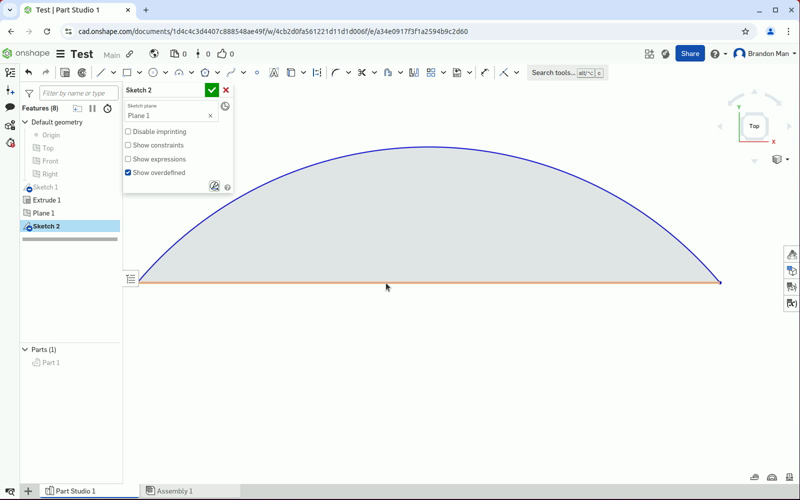
scroll(-6)
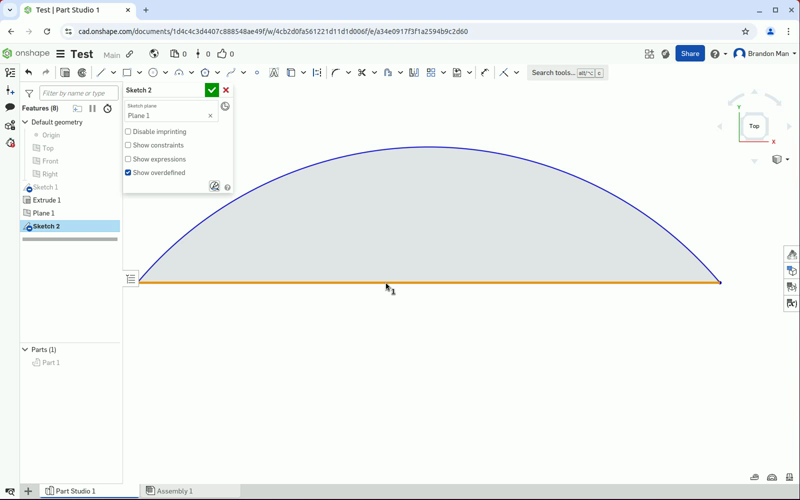
scroll(-6)
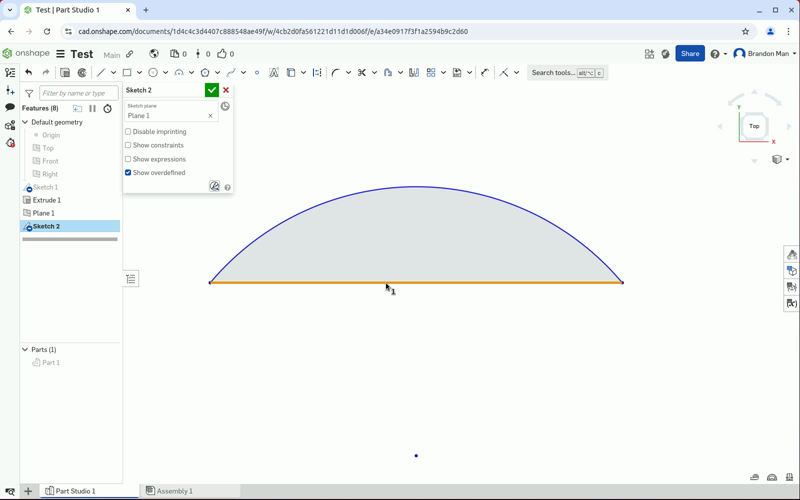
scroll(-6)
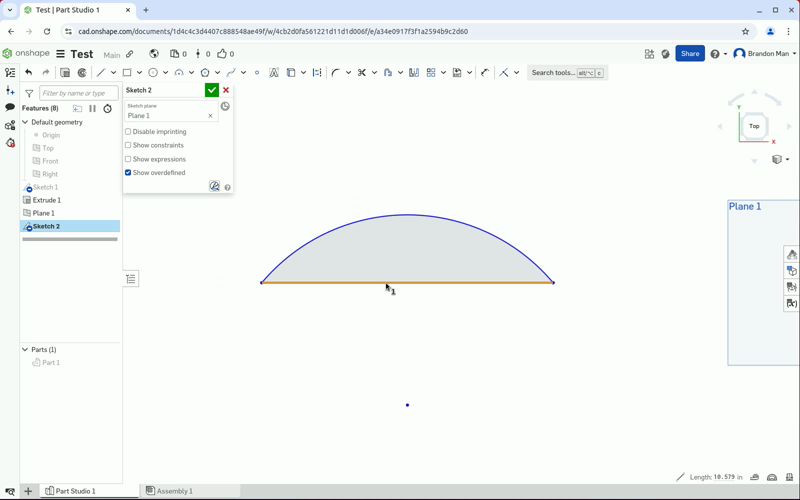
scroll(-6)
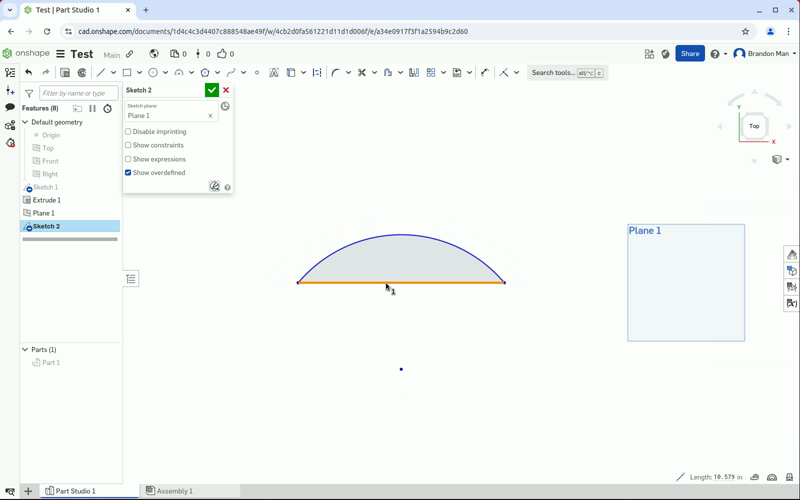
scroll(-6)
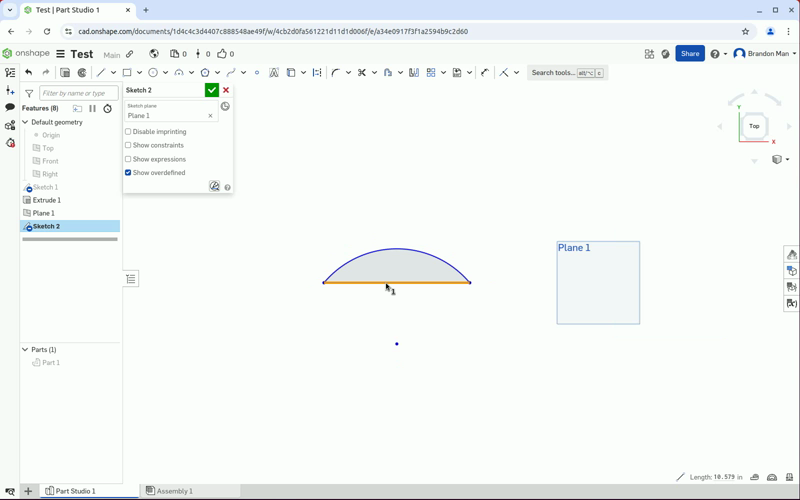
scroll(-6)
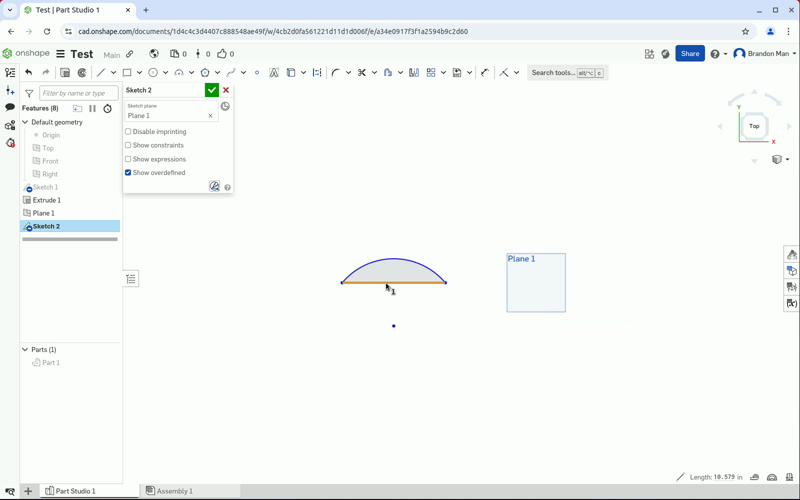
scroll(-6)
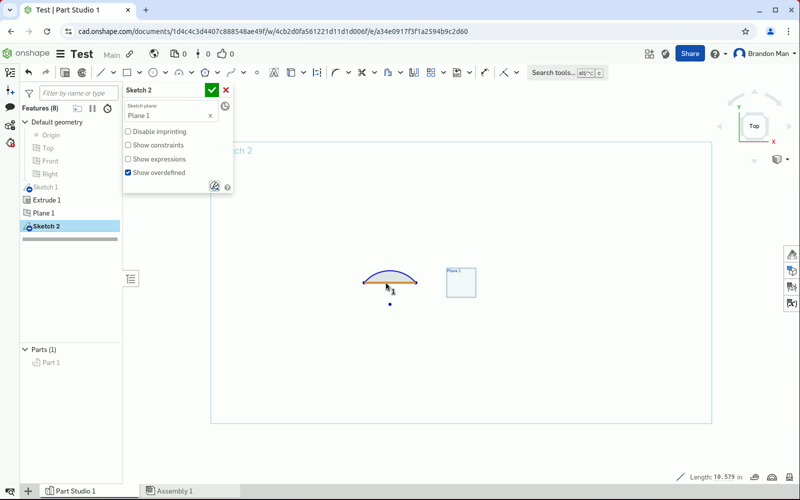
mouse_move(73, 352)
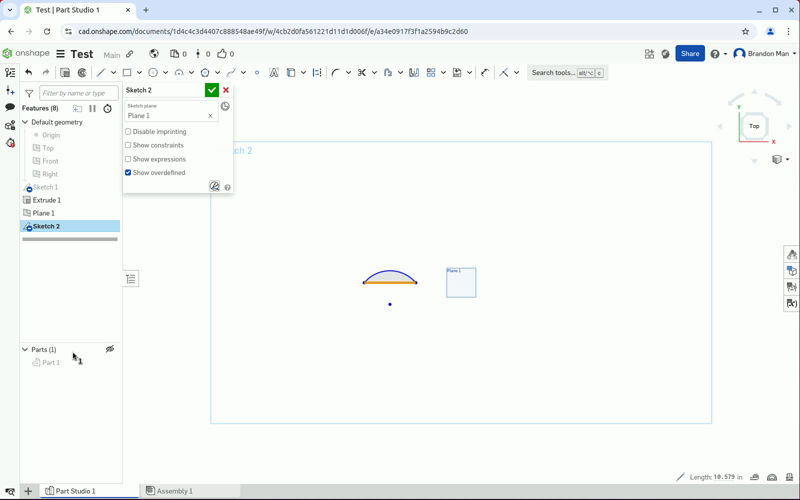
key(shift+y)
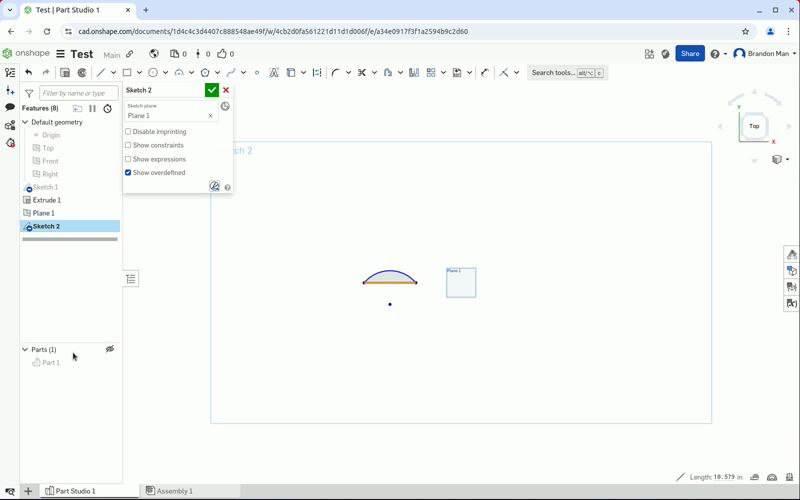
key(shift+e)
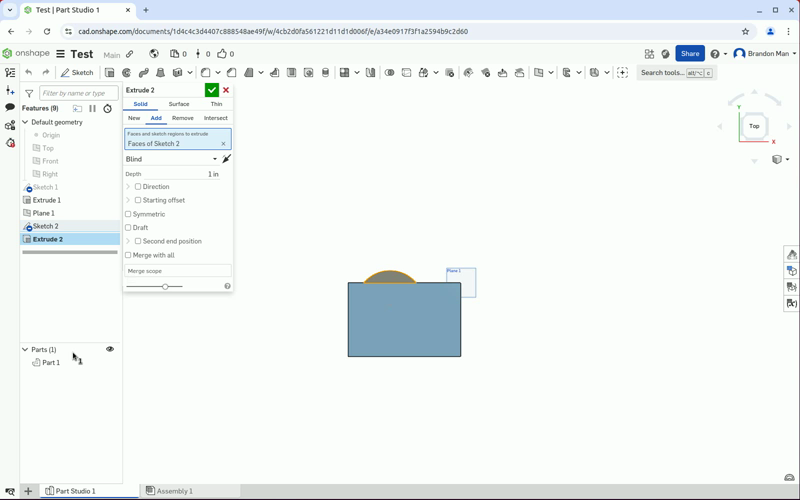
mouse_move(143, 106)
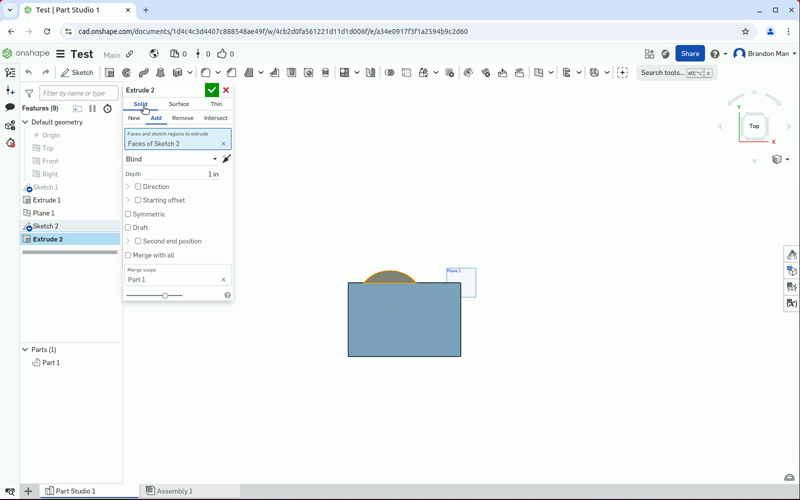
click(143, 106)
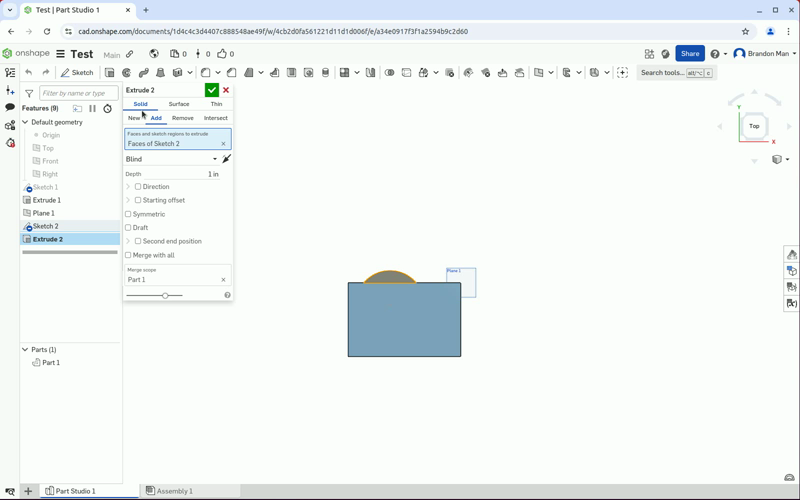
mouse_move(137, 120)
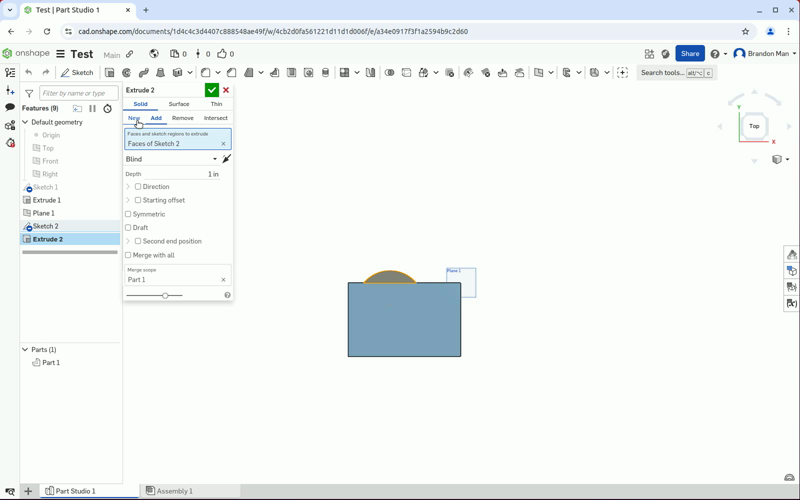
click(137, 120)
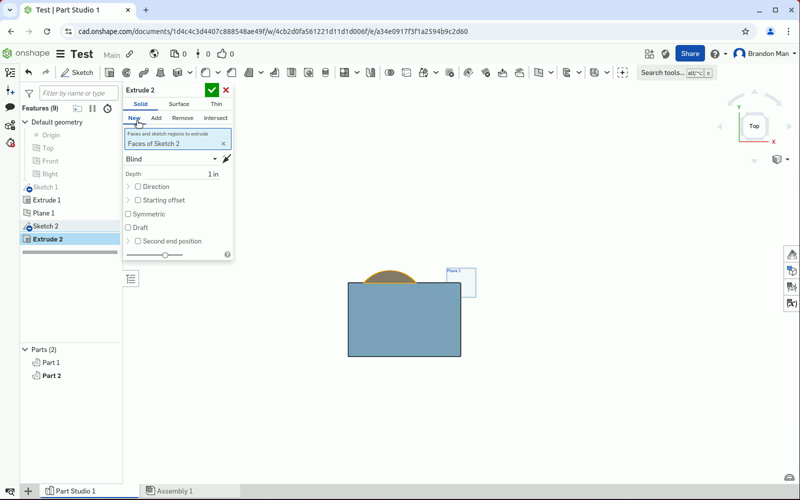
key(tab, 4)
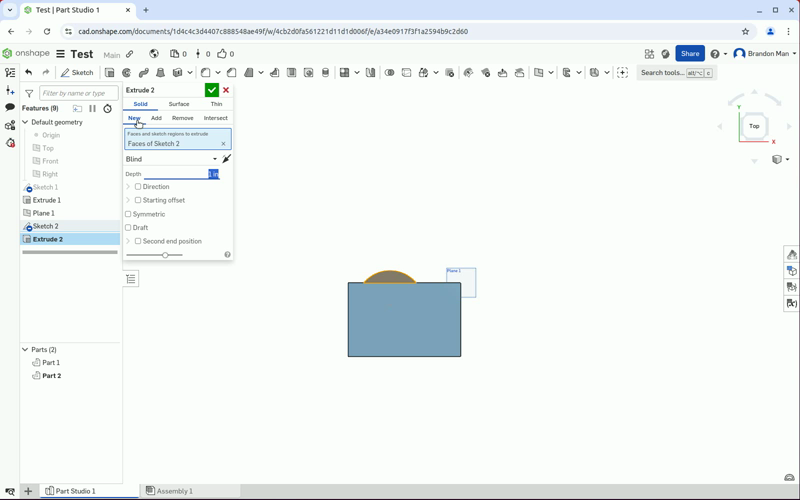
text(1.685)
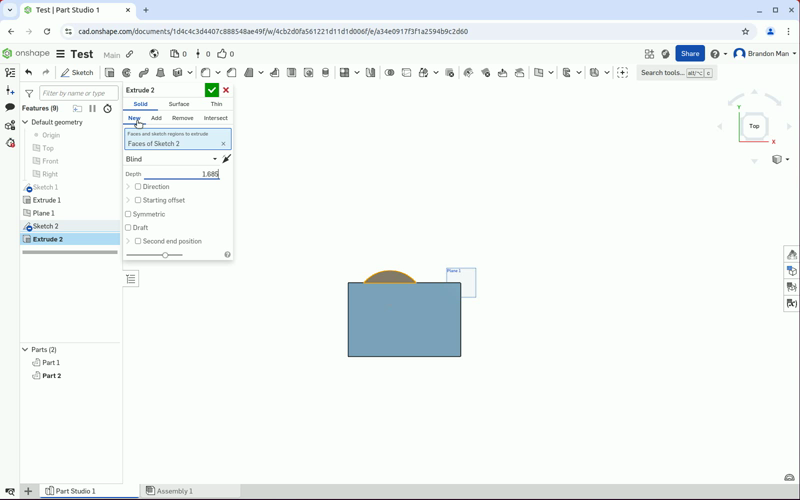
key(enter)
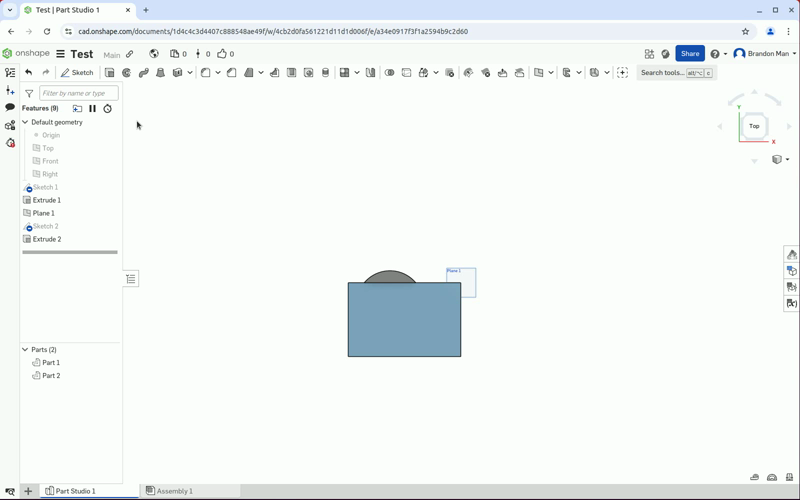
key(shift+h)
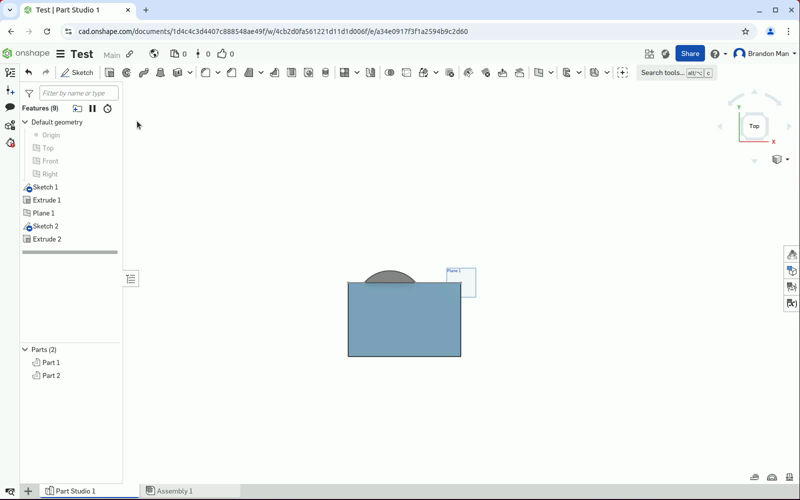
key(shift+h)
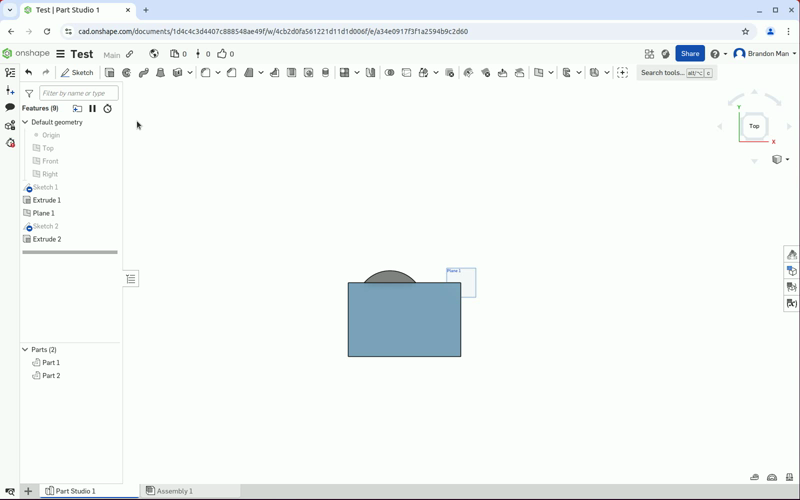
mouse_move(73, 189)
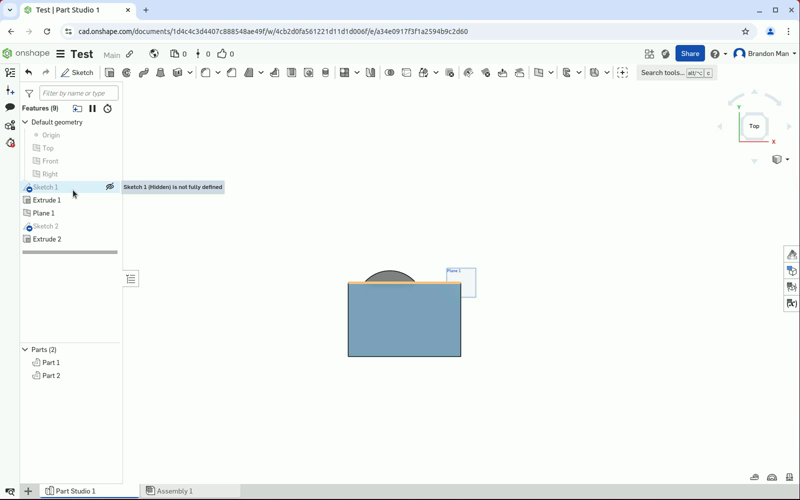
click(73, 189)
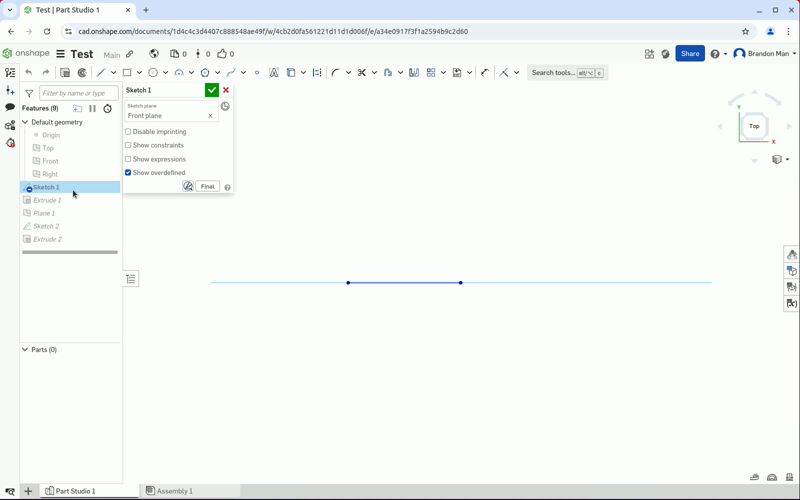
mouse_move(229, 92)
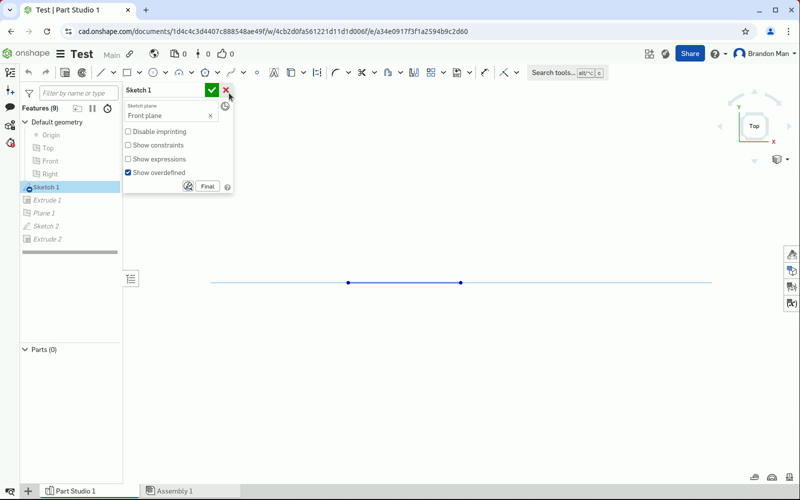
click(229, 92)
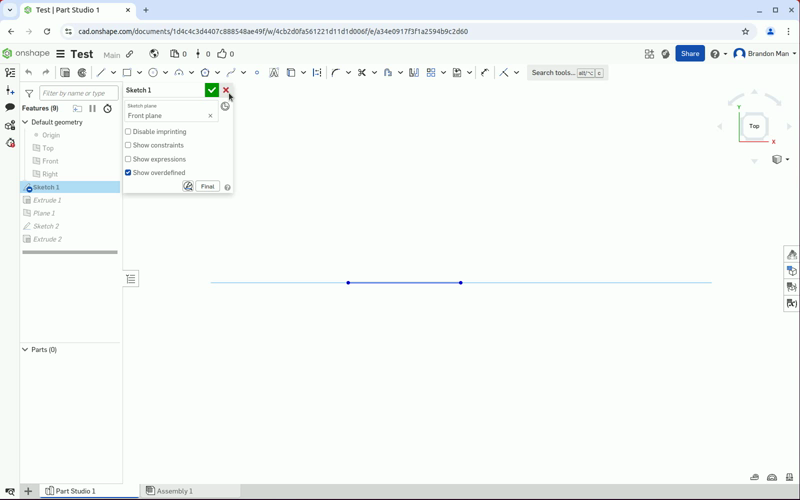
key(shift+s)
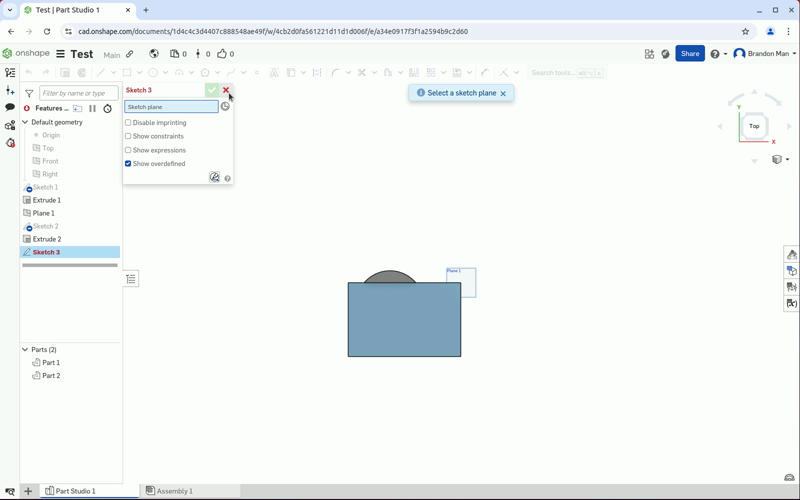
mouse_move(73, 215)
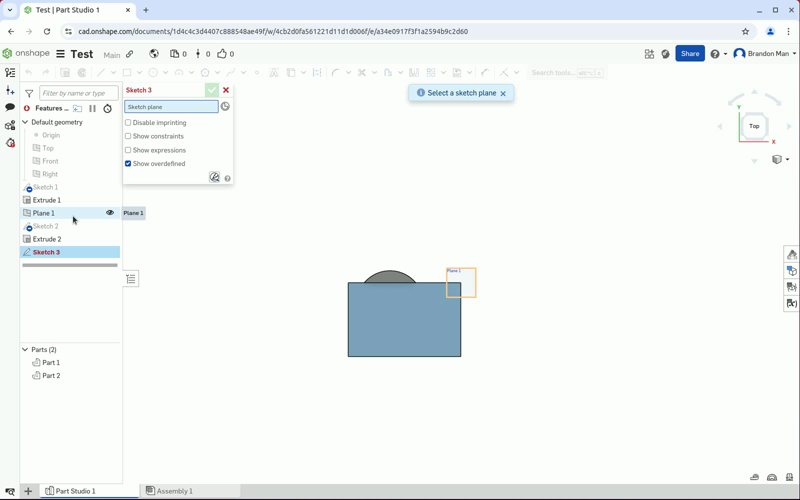
click(73, 215)
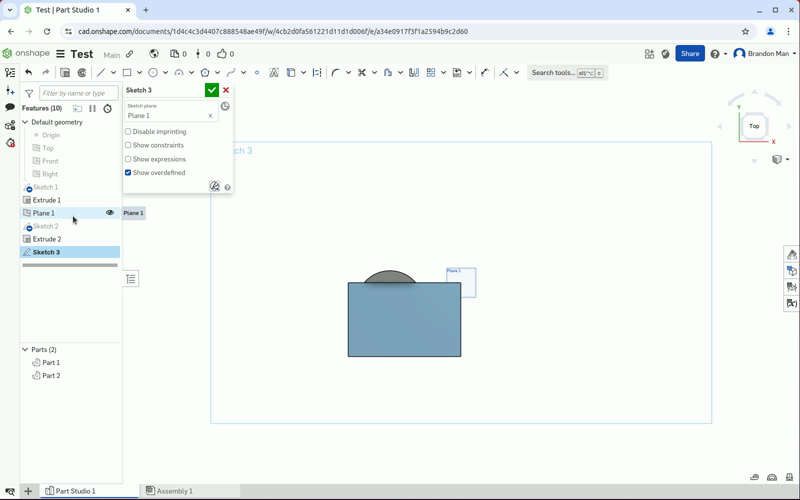
mouse_move(73, 352)
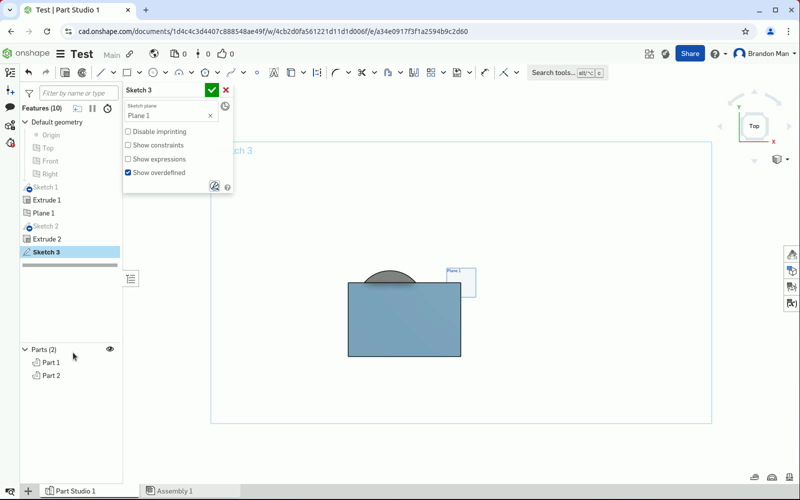
key(y)
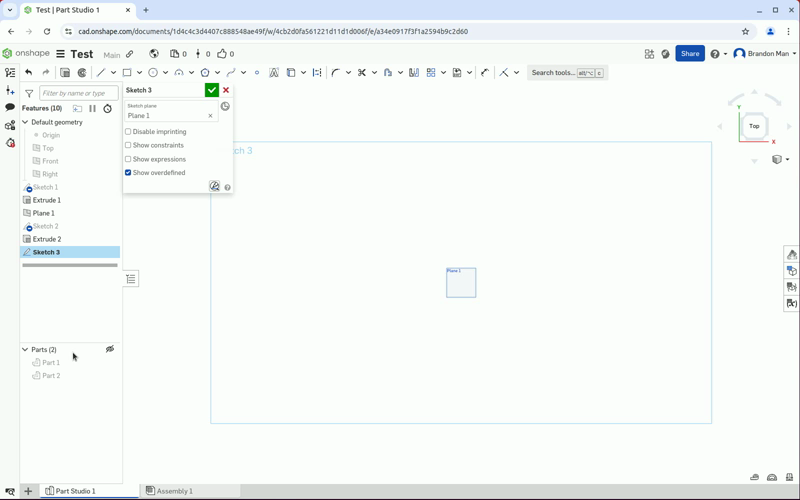
key(a)
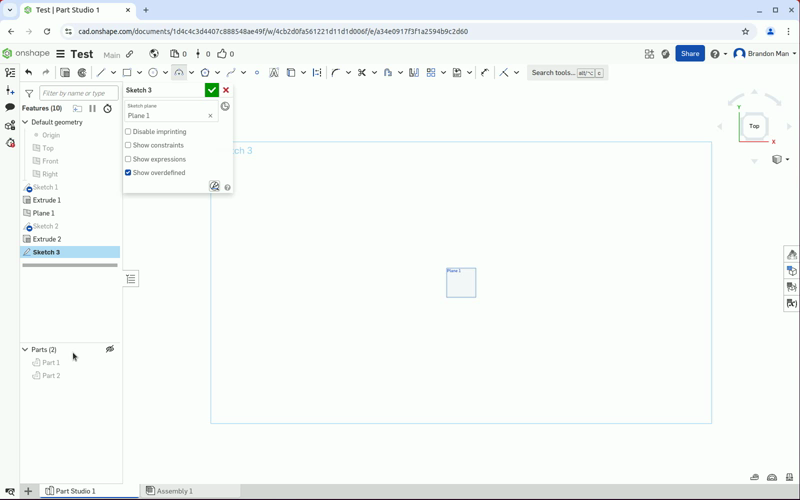
key_down(shift)
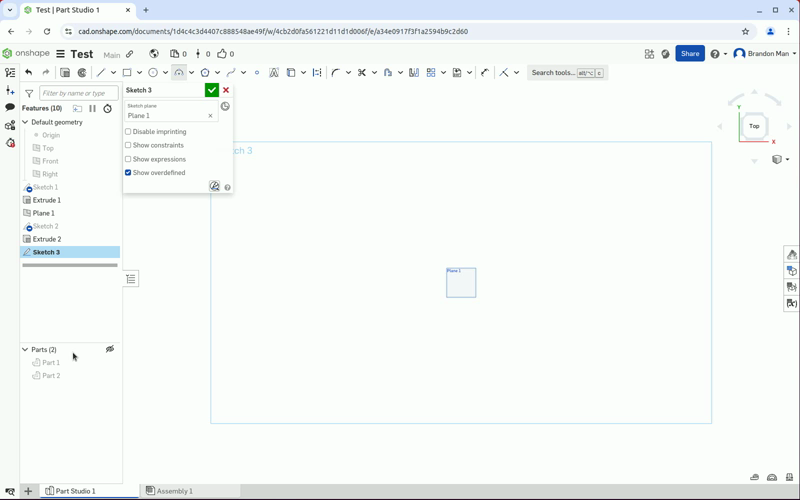
mouse_move(364, 282)
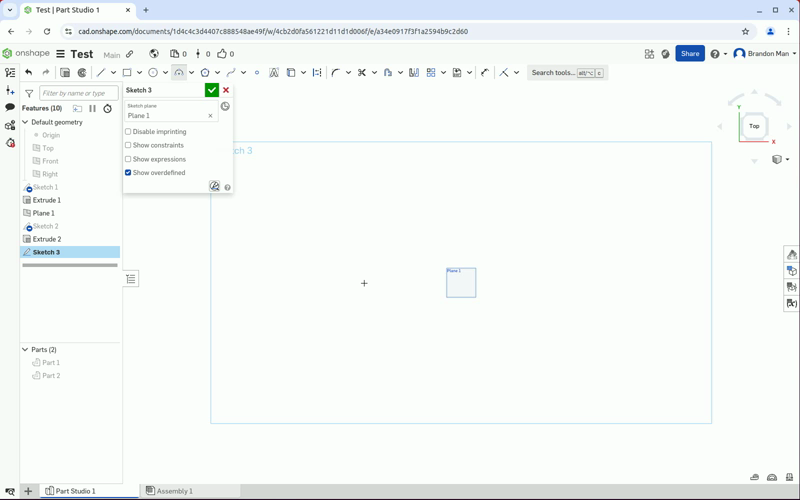
click(364, 282)
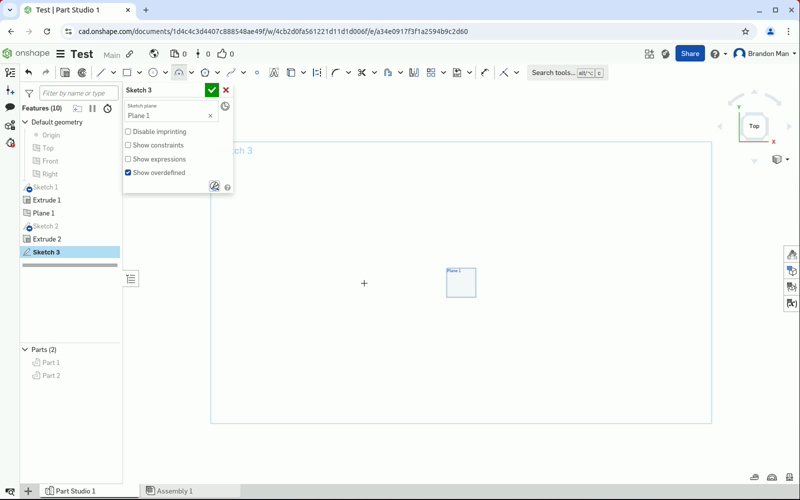
key_up(shift)
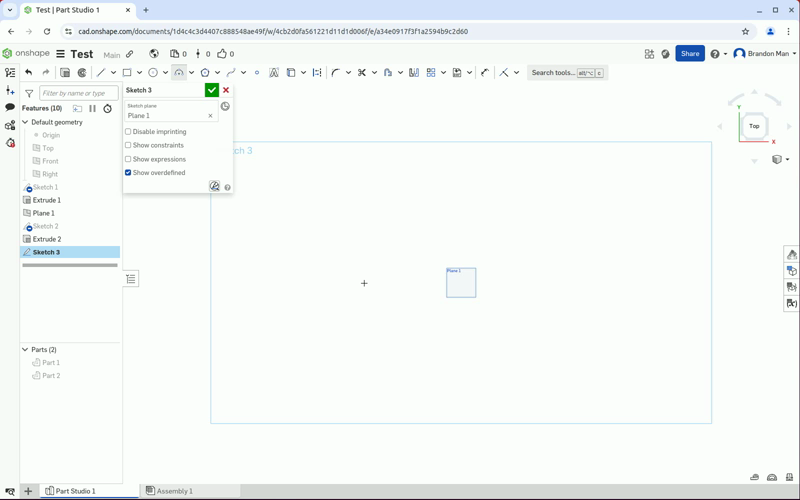
key_down(shift)
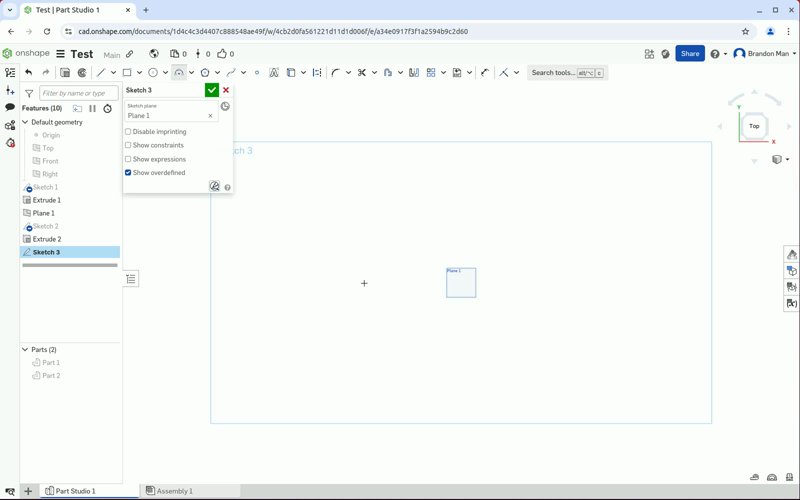
mouse_move(415, 282)
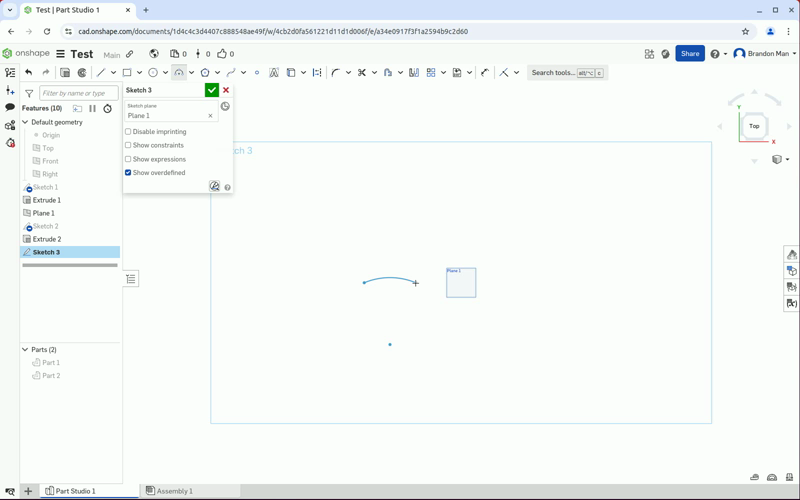
click(415, 282)
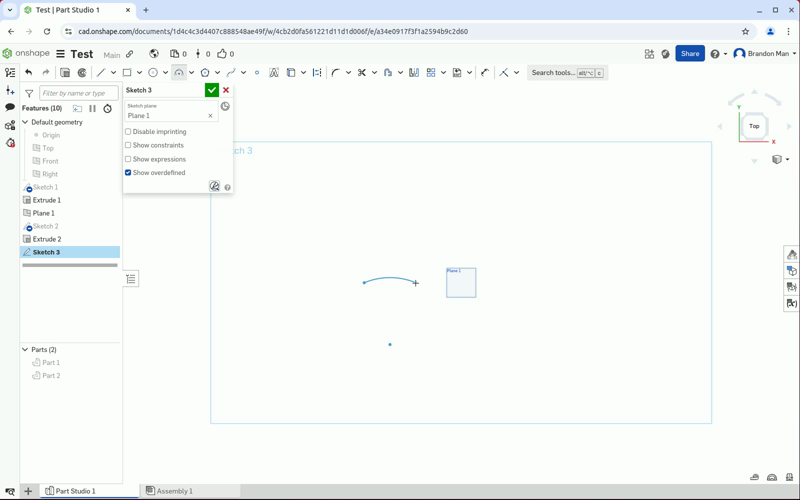
mouse_move(390, 336)
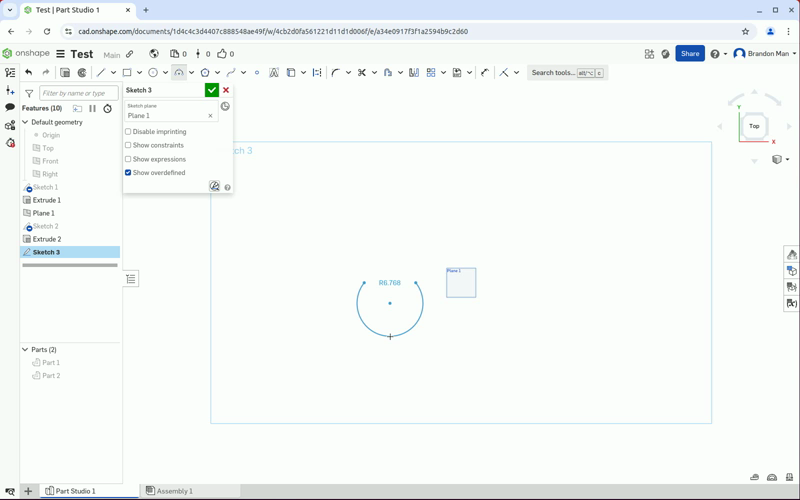
click(390, 336)
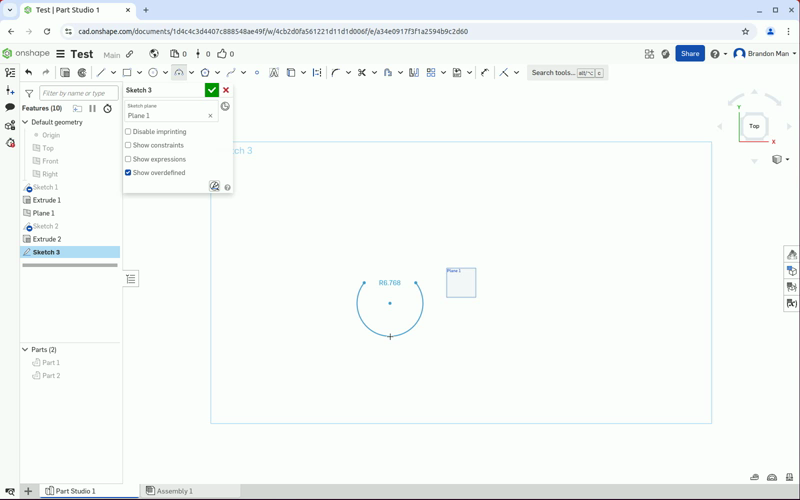
key_up(shift)
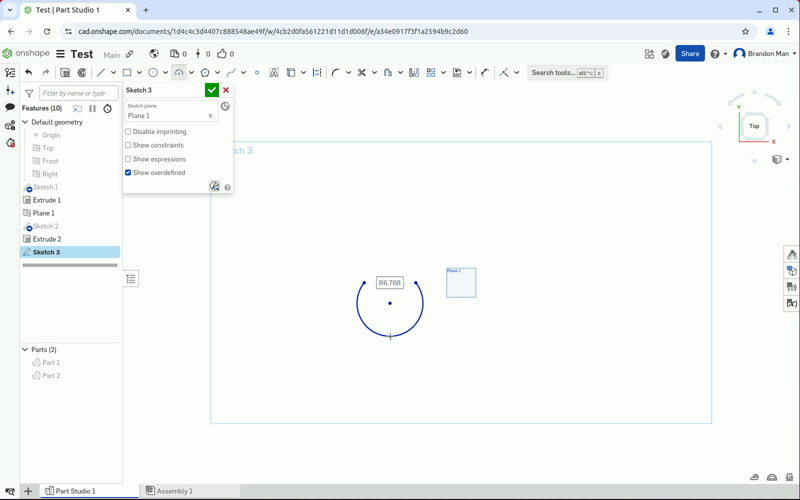
key(esc)
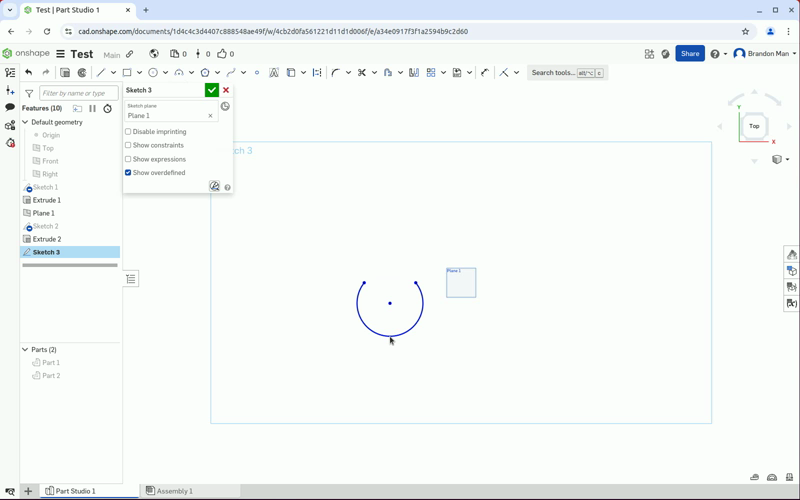
key(l)
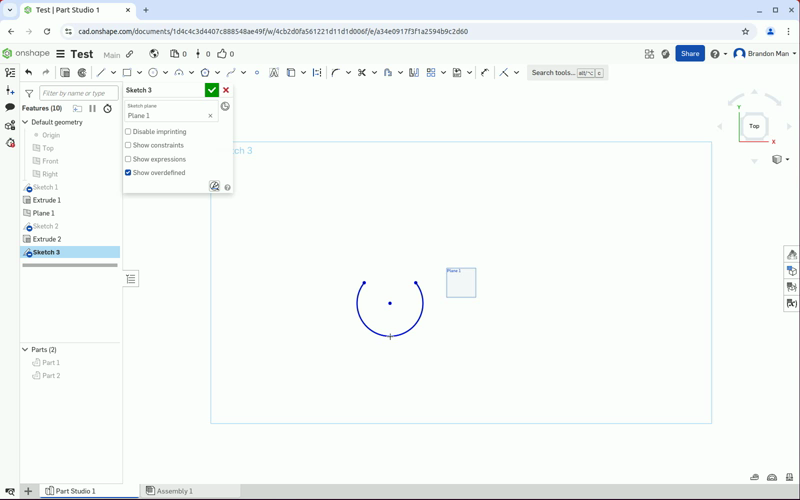
mouse_move(415, 282)
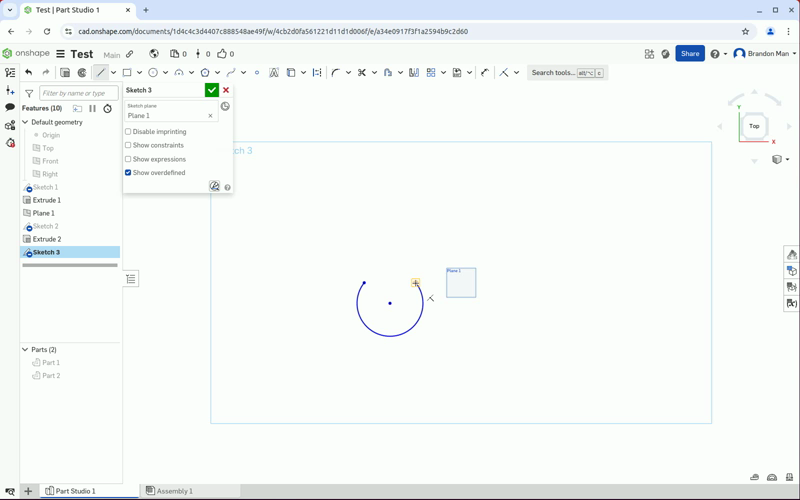
click(415, 282)
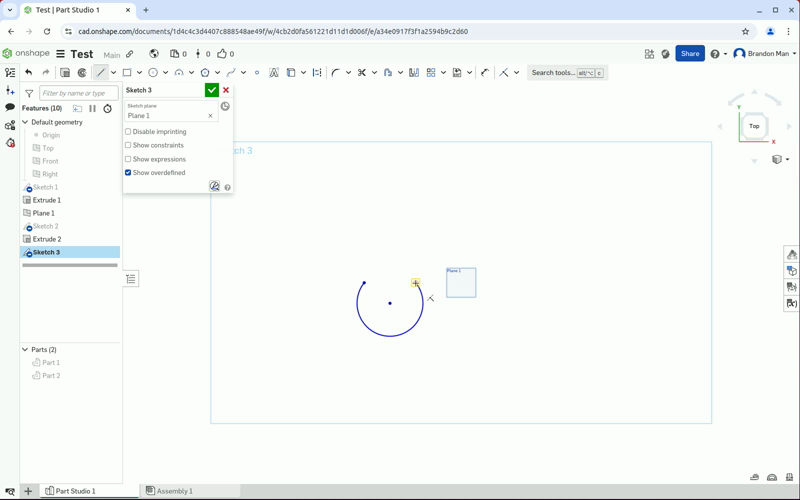
mouse_move(445, 282)
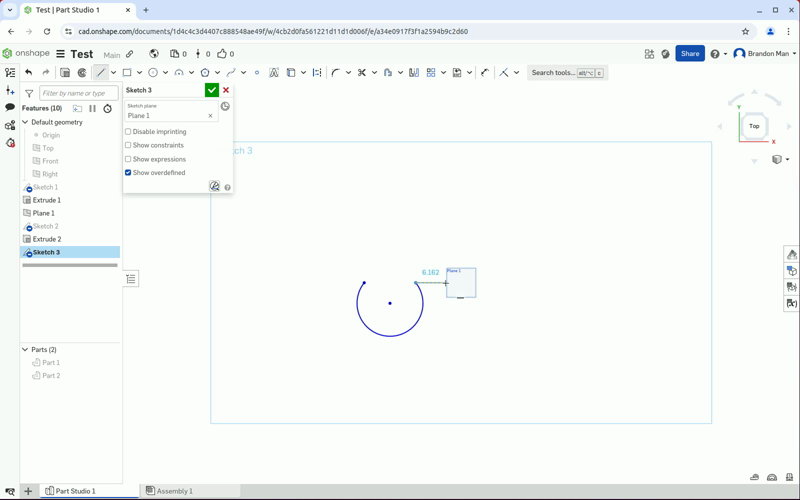
key_down(shift)
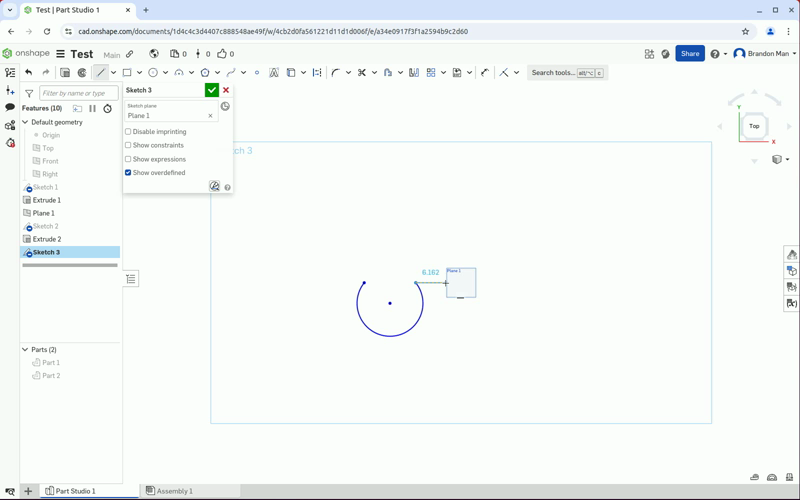
mouse_move(364, 282)
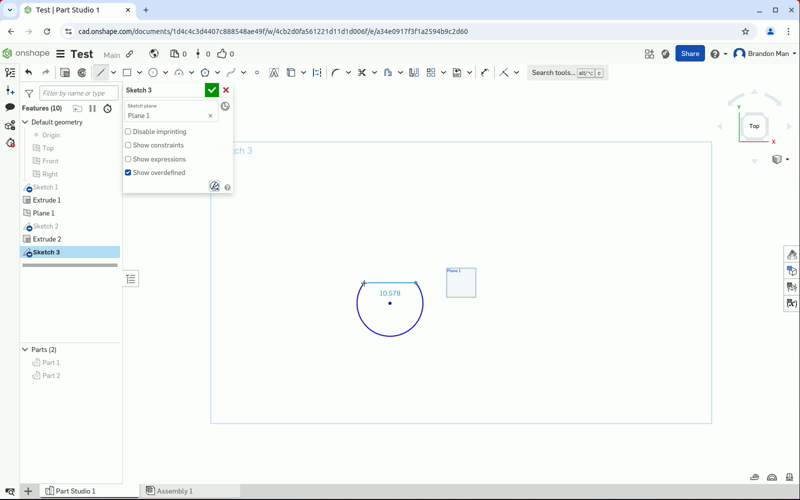
key_up(shift)
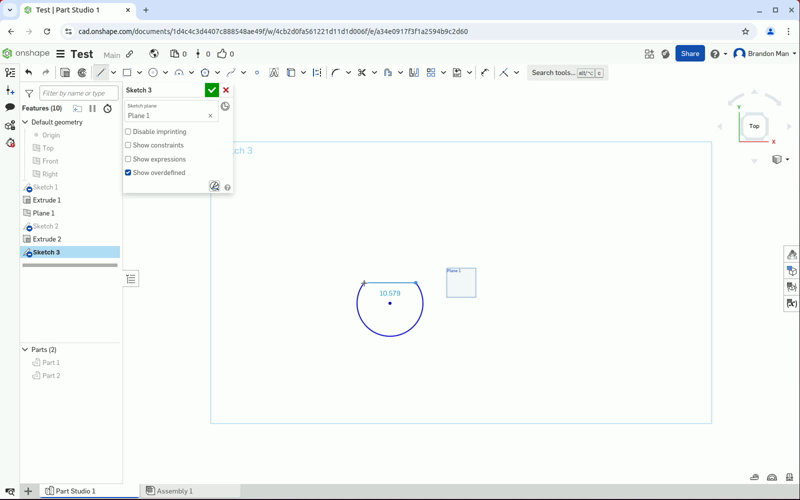
click(364, 282)
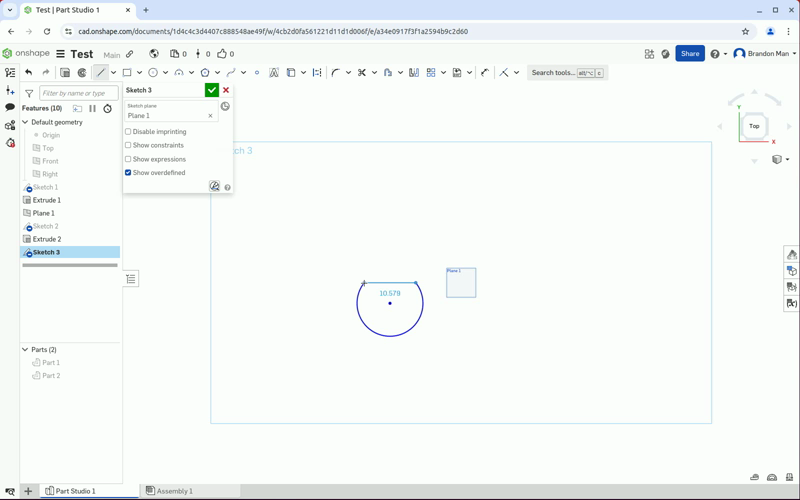
key(esc)
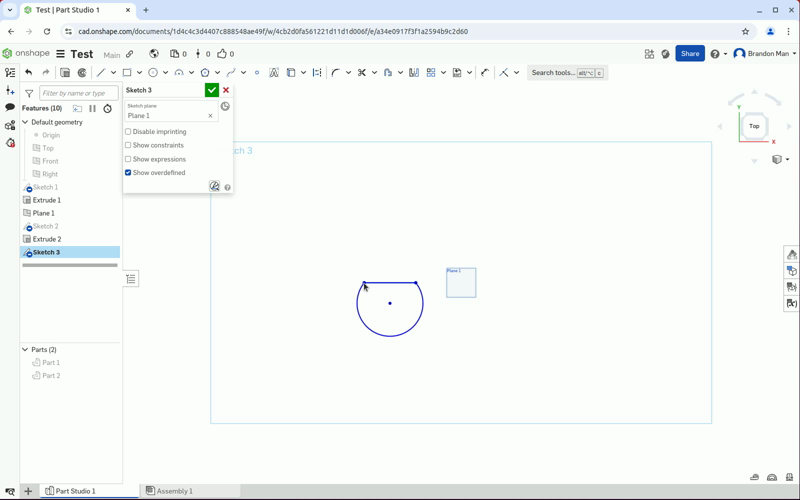
mouse_move(390, 312)
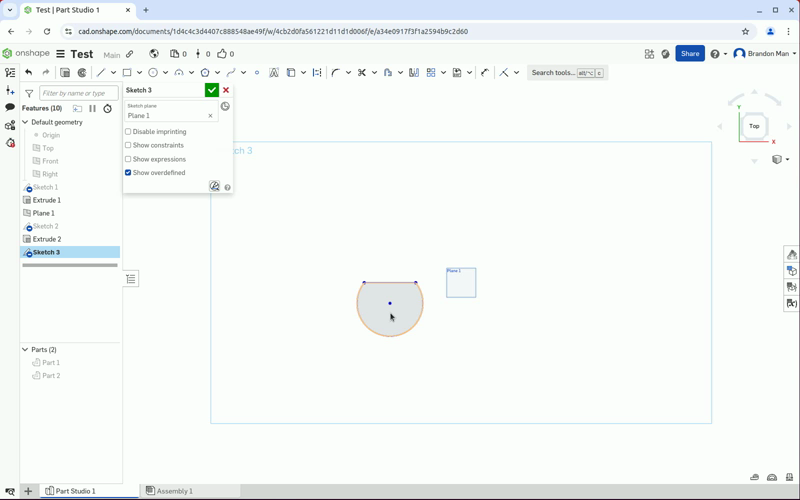
click(390, 312)
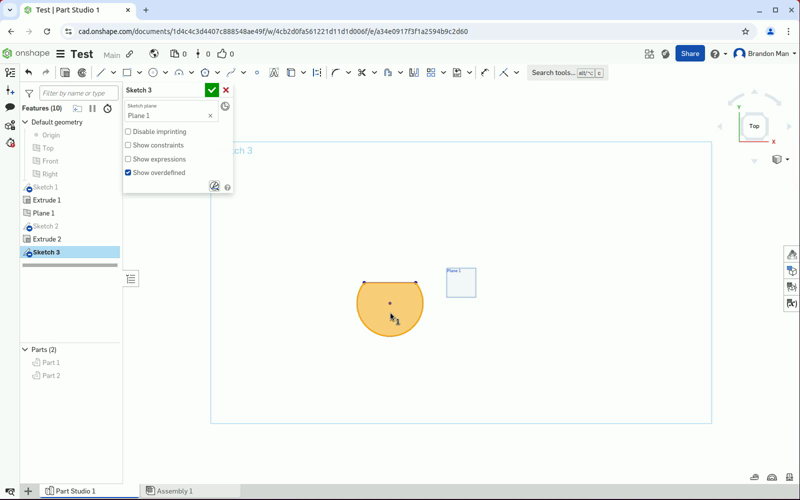
mouse_move(73, 352)
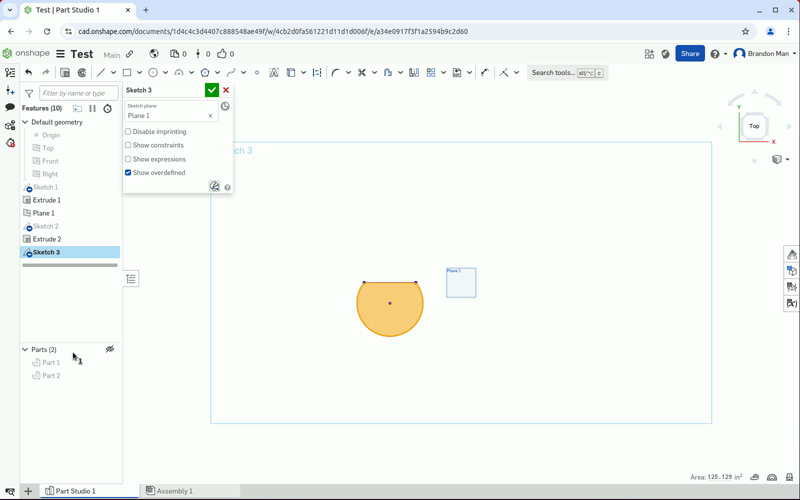
key(shift+y)
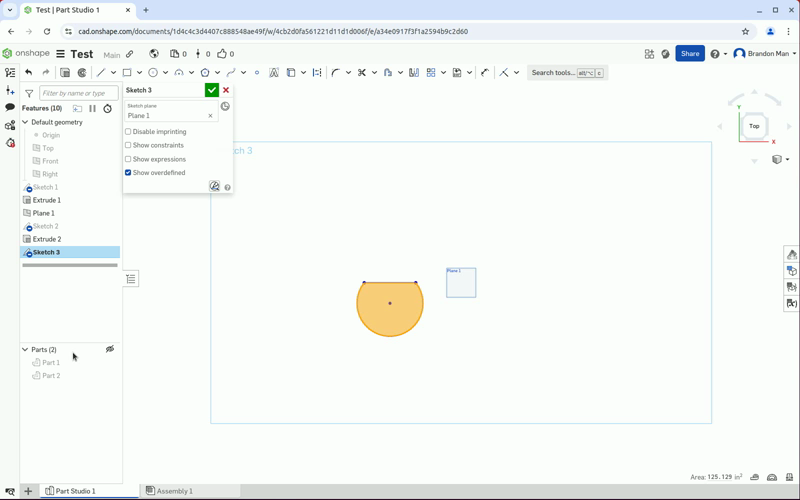
key(shift+e)
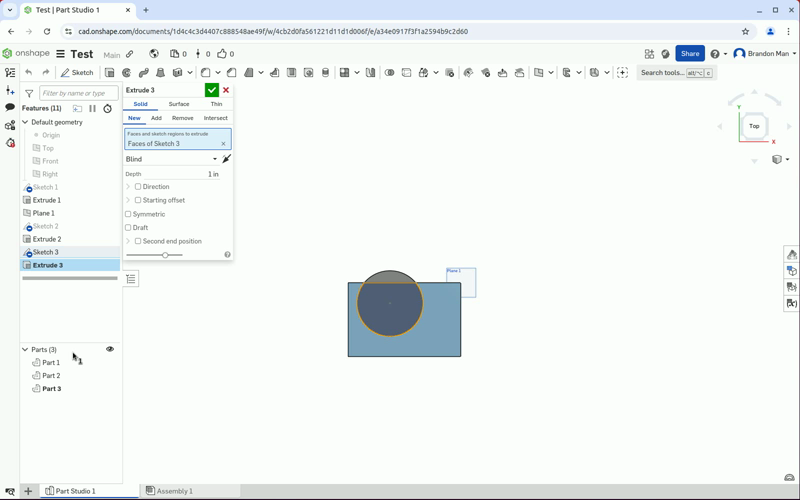
mouse_move(143, 106)
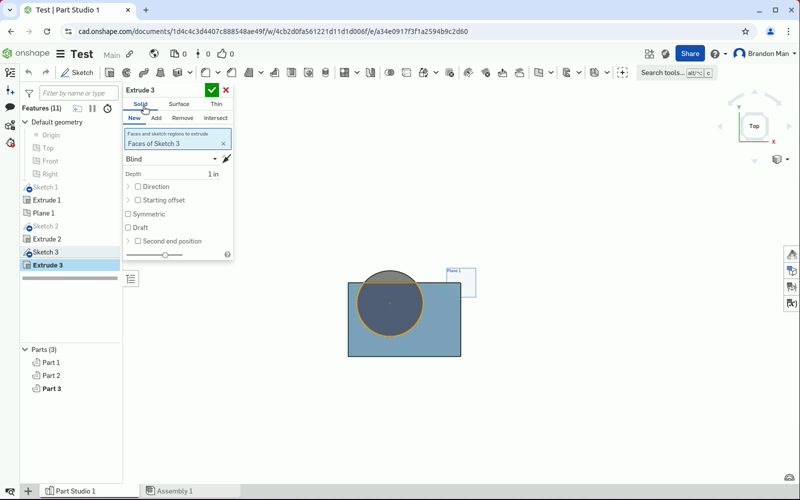
click(143, 106)
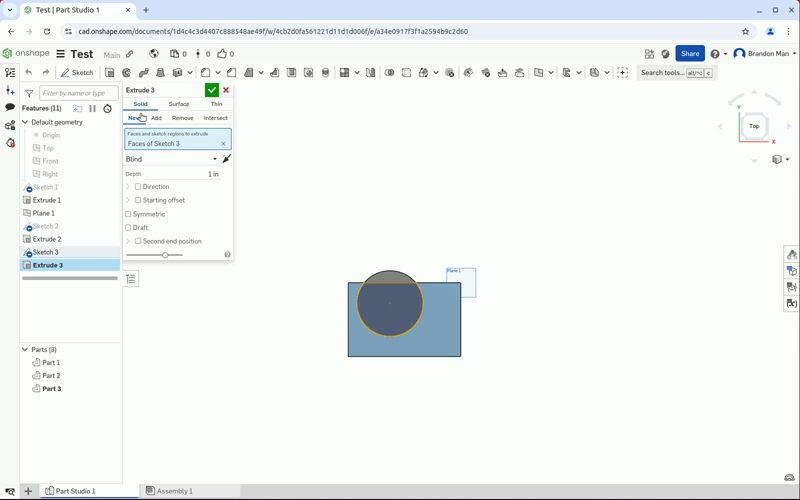
mouse_move(137, 120)
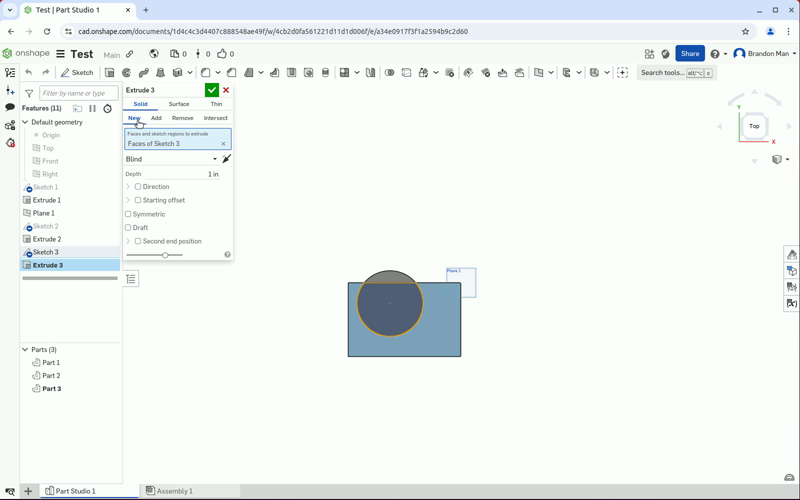
click(137, 120)
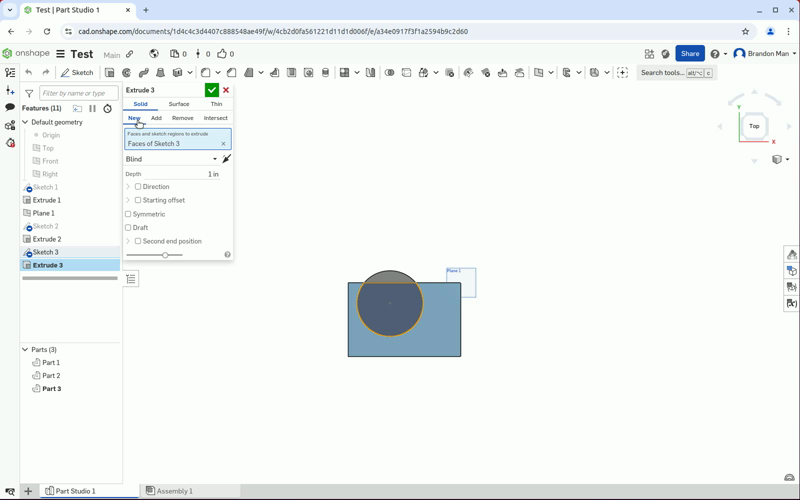
key(tab, 4)
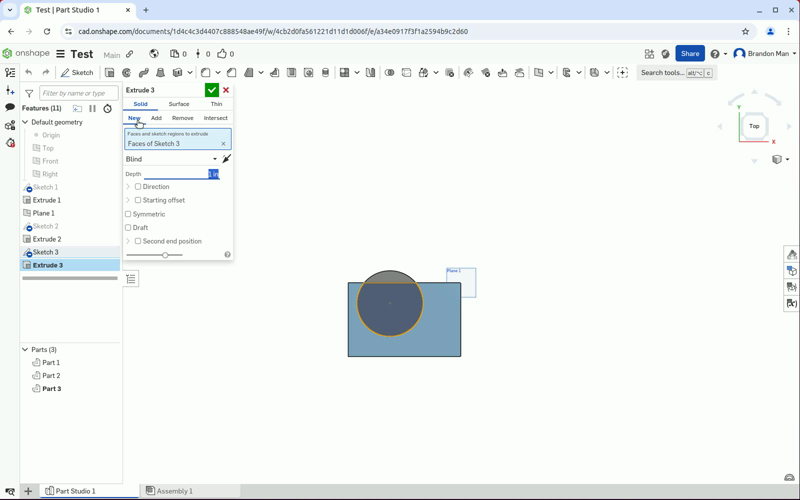
text(1.685)
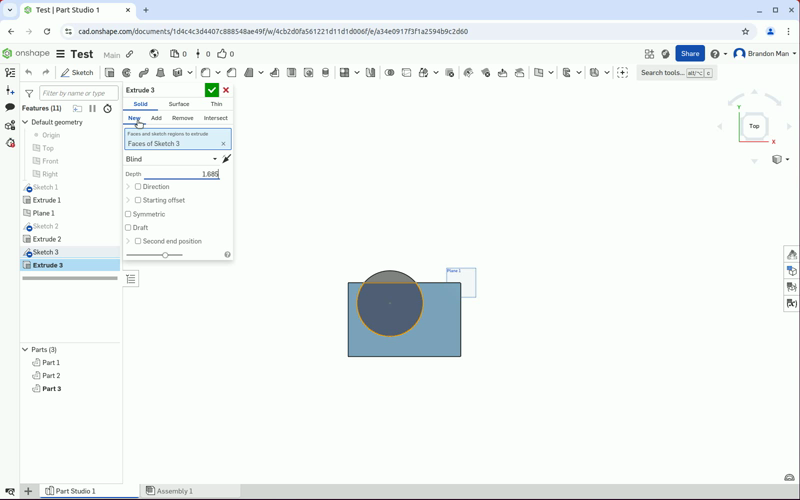
key(enter)
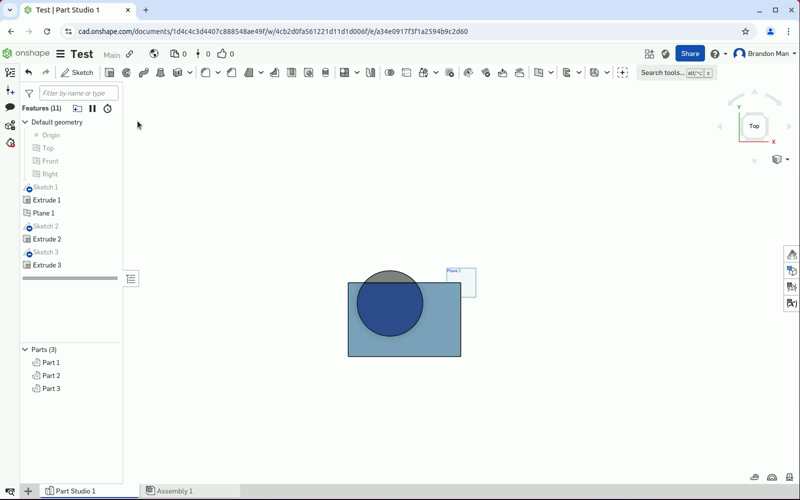
key(shift+h)
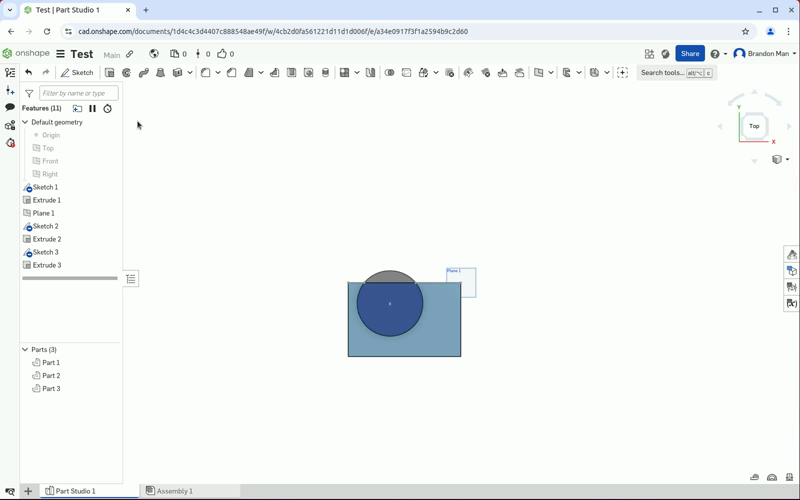
key(shift+h)
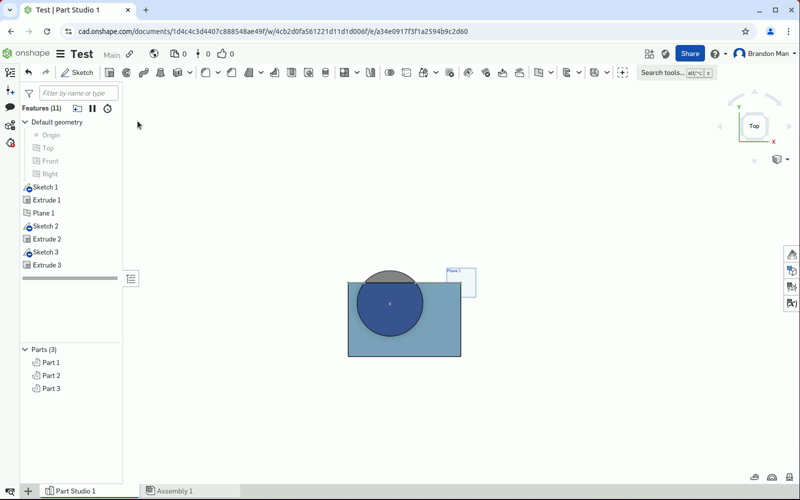
key(shift+7)
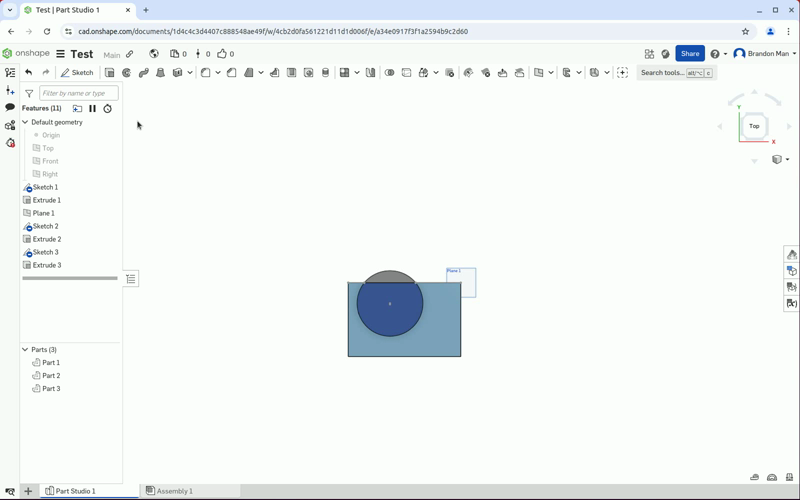
key(up, 3)
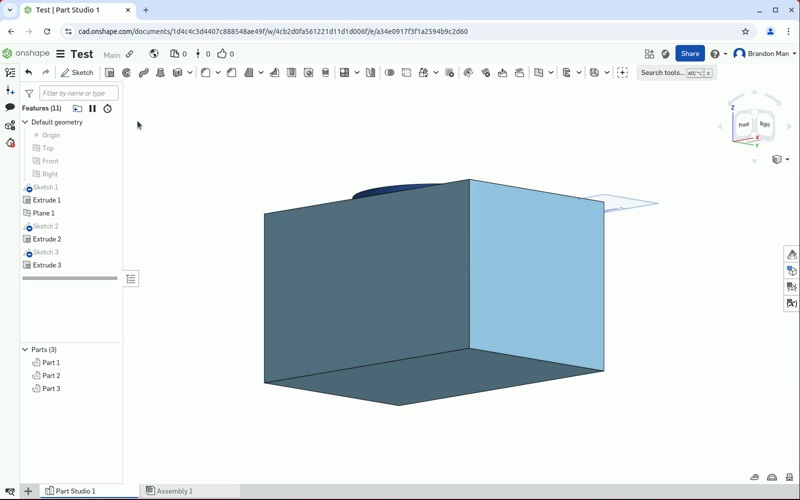
key(left, 3)
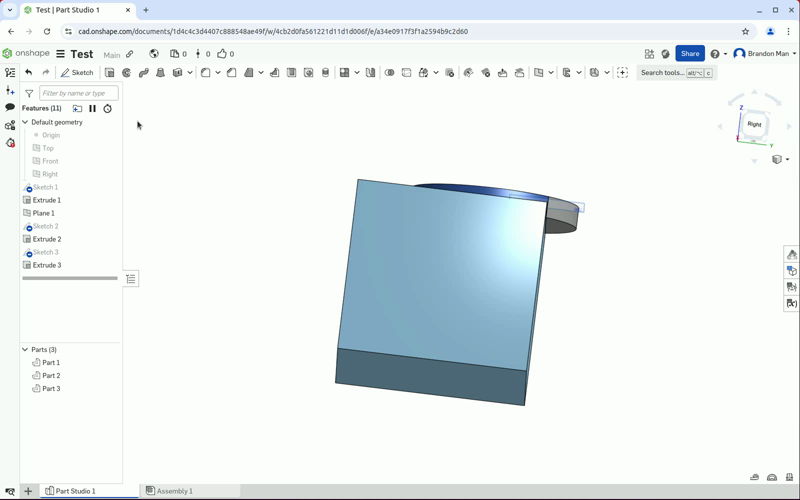
key(right, 3)
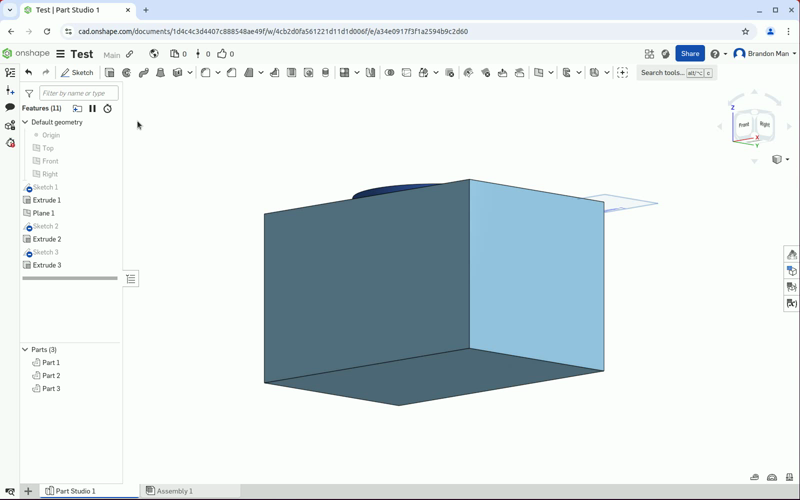
key(down, 3)
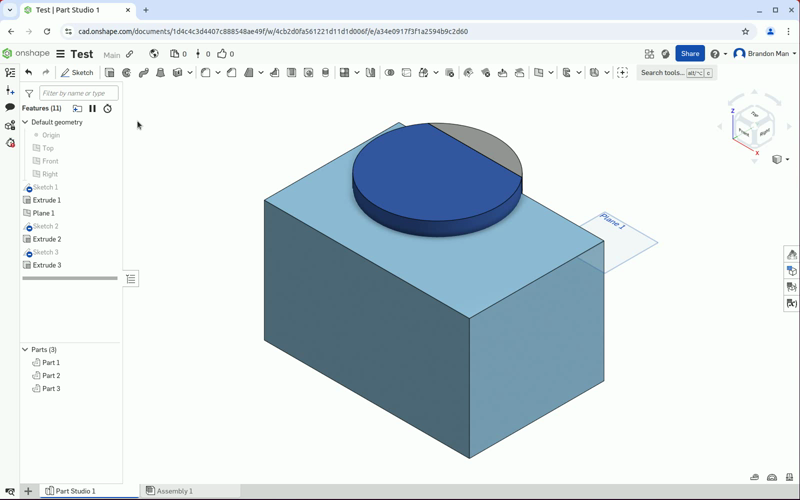
mouse_move(73, 189)
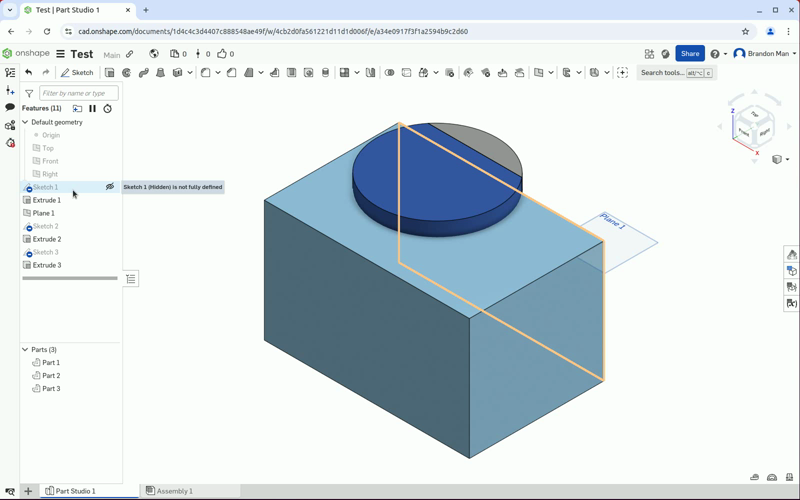
click(73, 189)